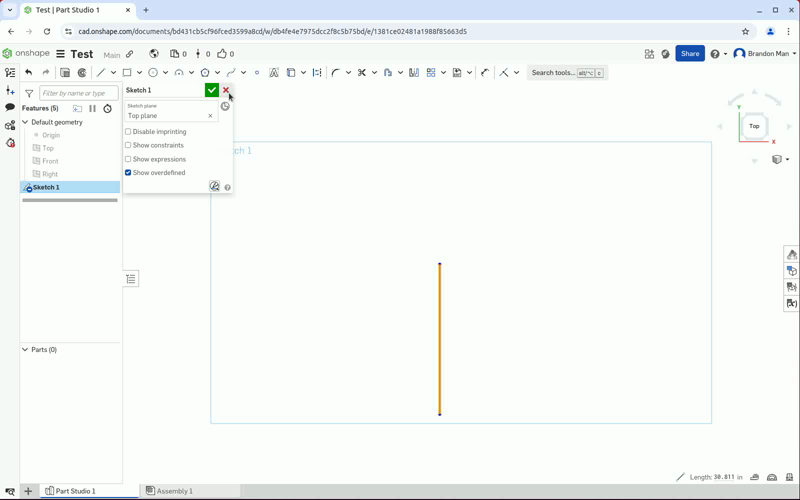
key(shift+h)
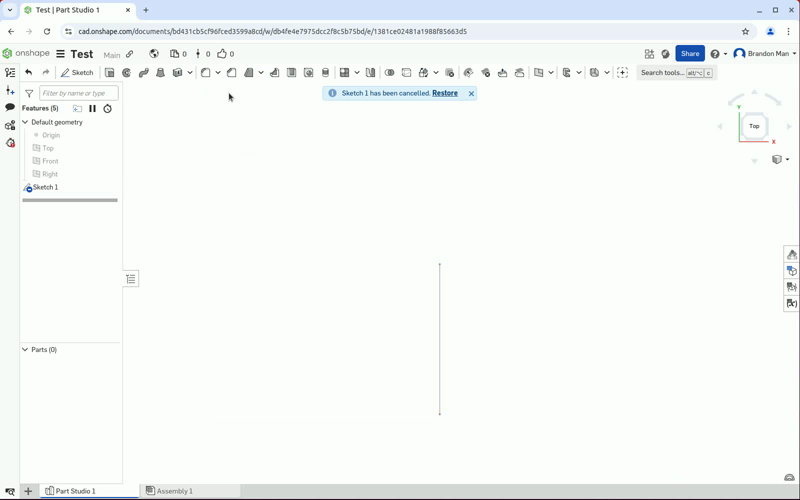
key(shift+s)
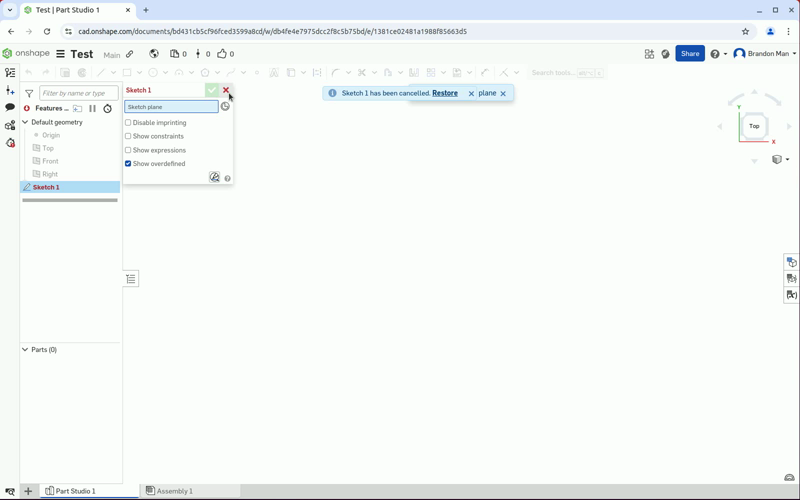
mouse_move(73, 150)
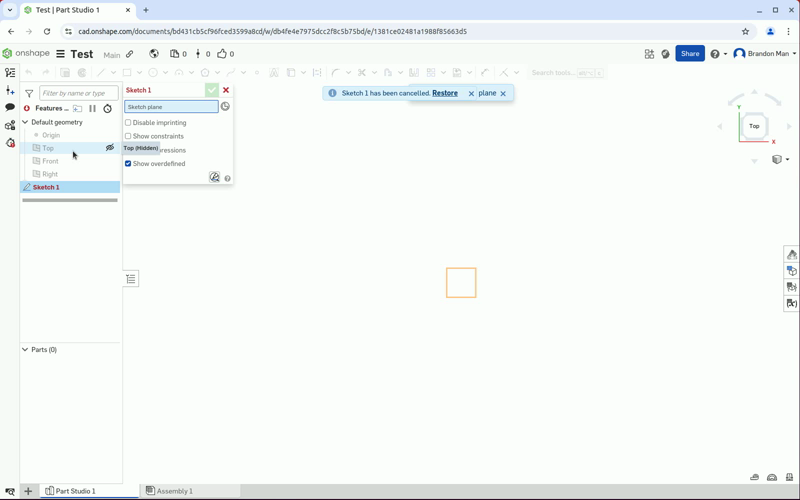
click(73, 150)
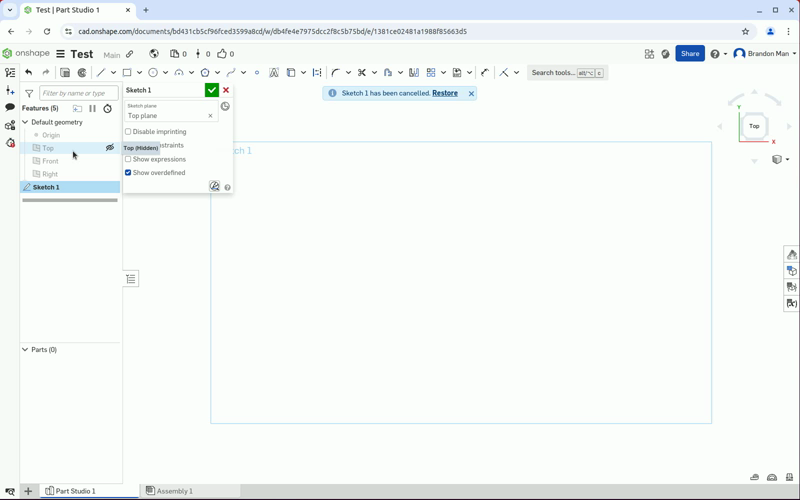
mouse_move(73, 352)
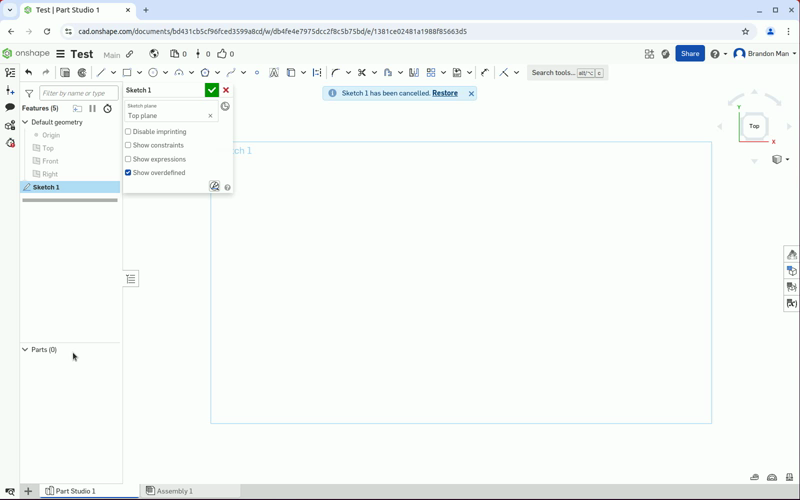
key(y)
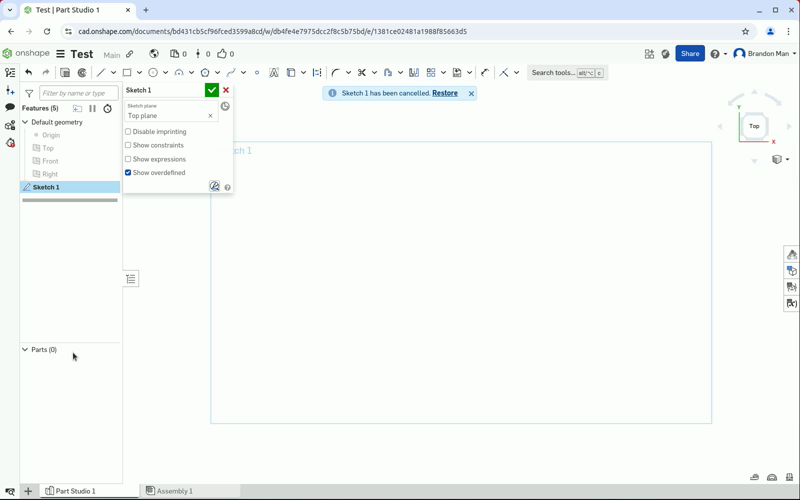
key(l)
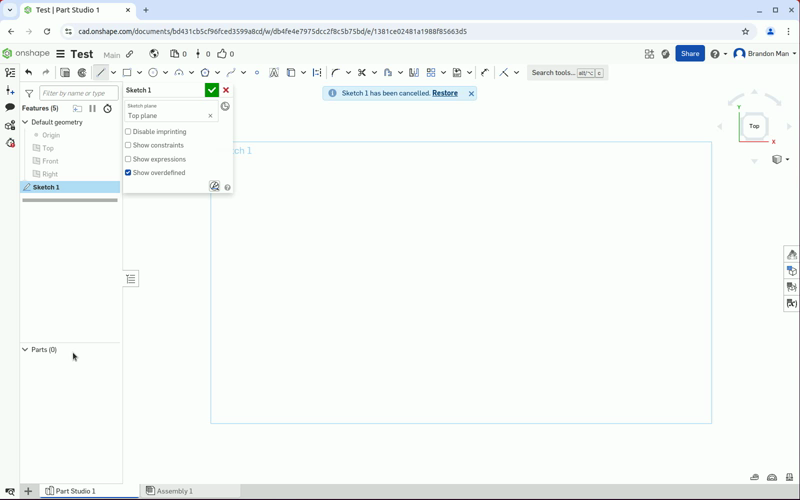
key_down(shift)
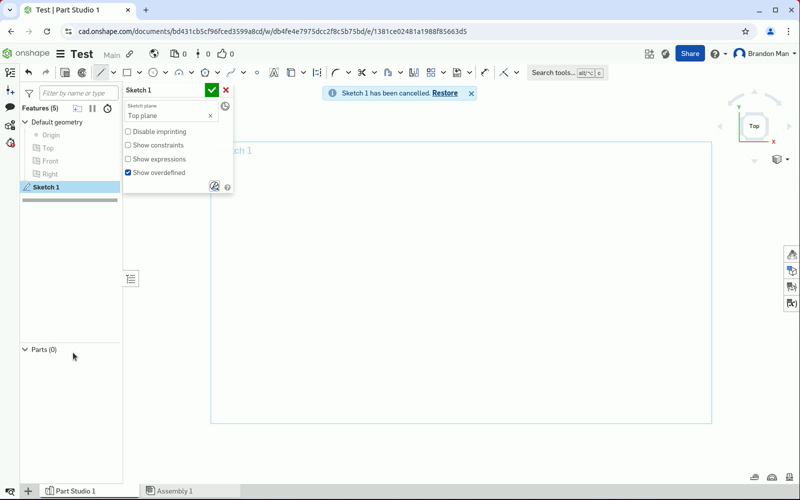
mouse_move(416, 342)
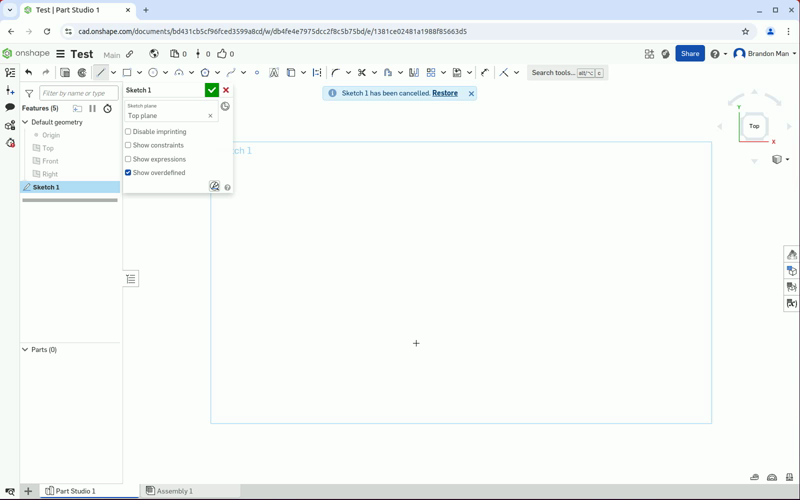
click(416, 342)
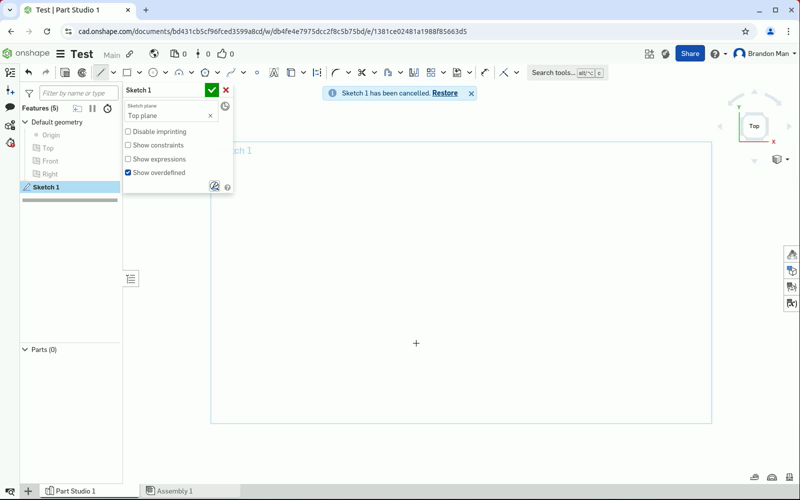
key_up(shift)
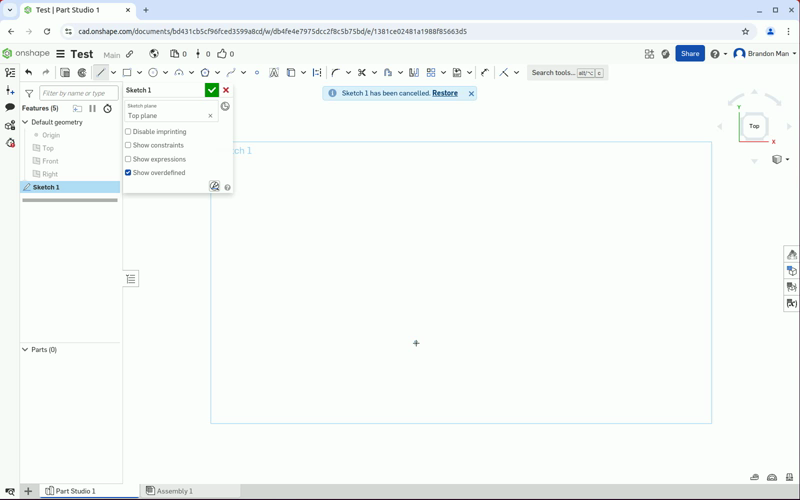
key_down(shift)
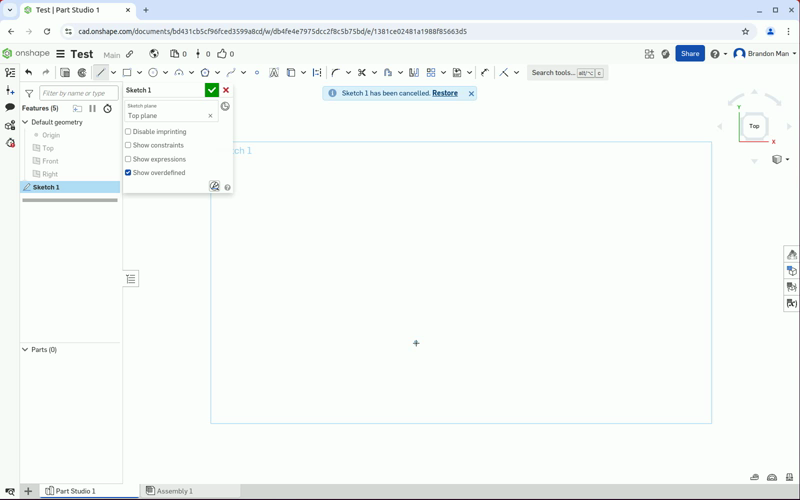
mouse_move(507, 342)
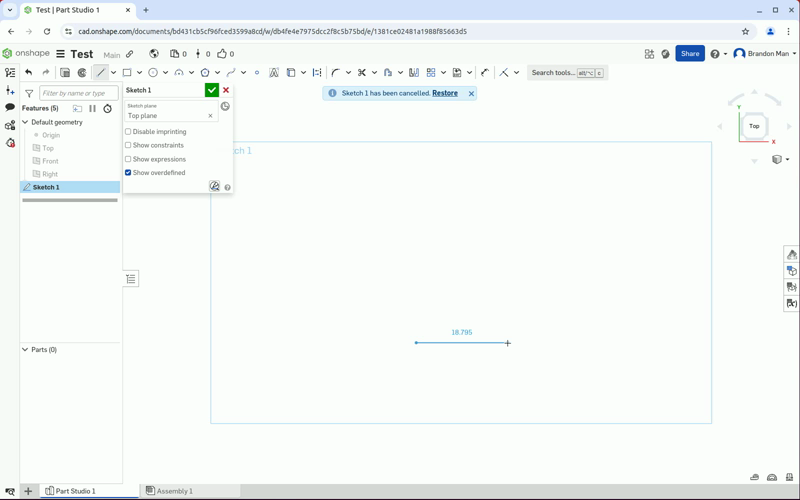
click(507, 342)
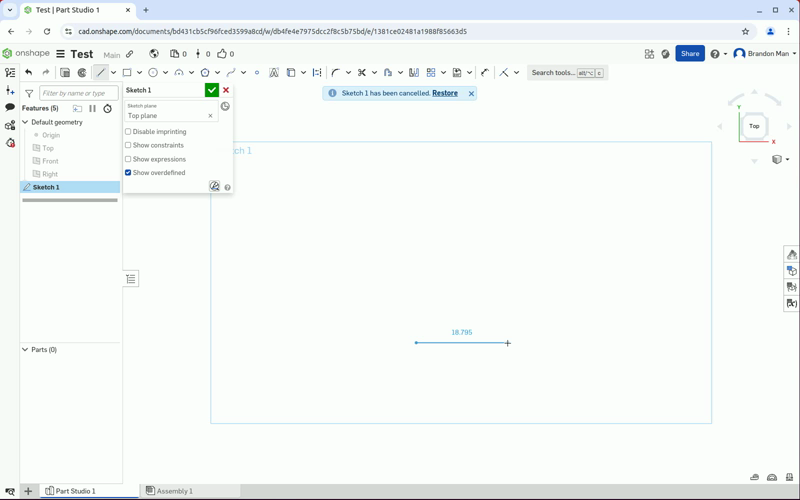
key_up(shift)
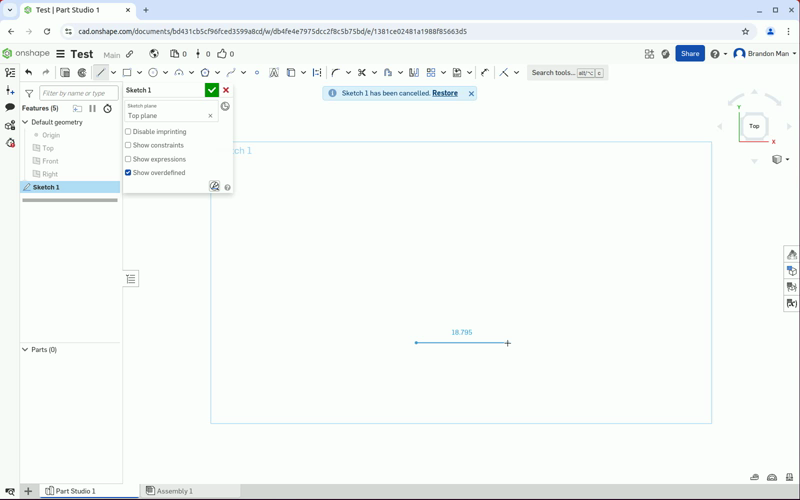
key_down(shift)
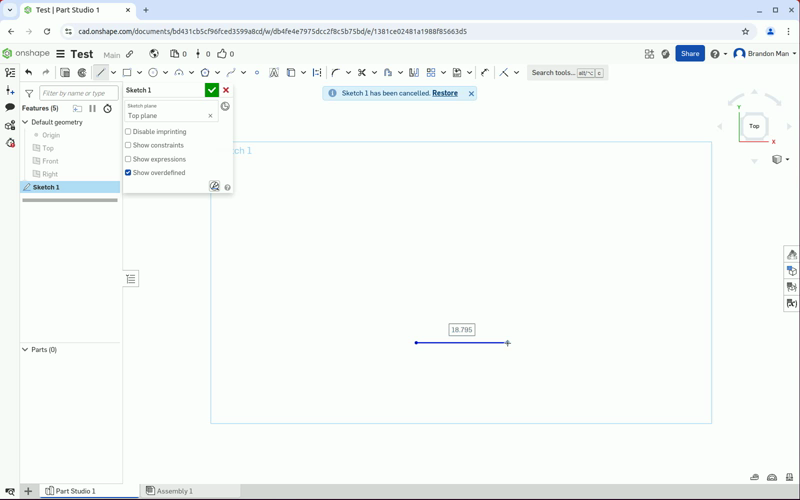
mouse_move(507, 232)
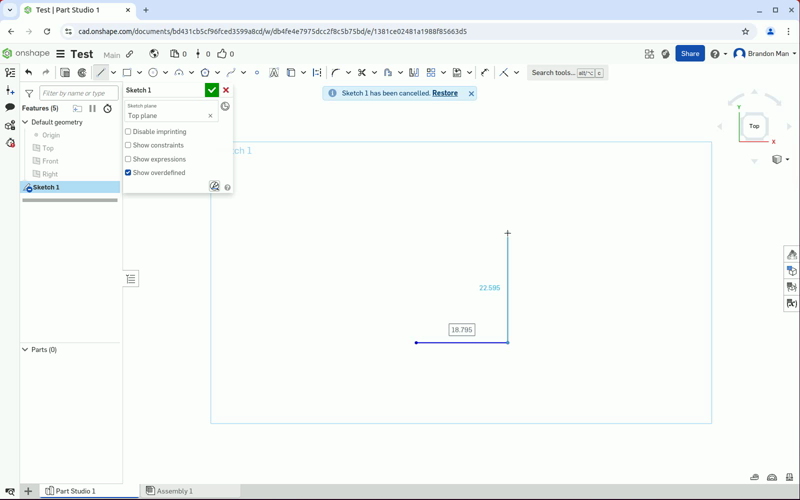
click(507, 232)
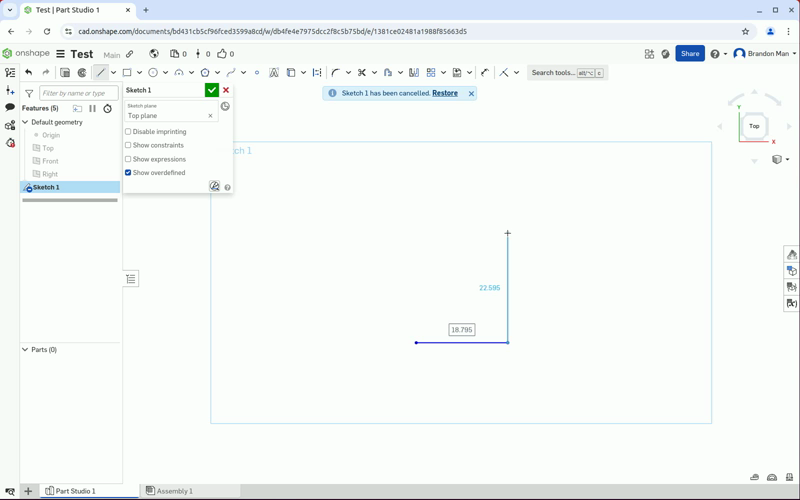
key_up(shift)
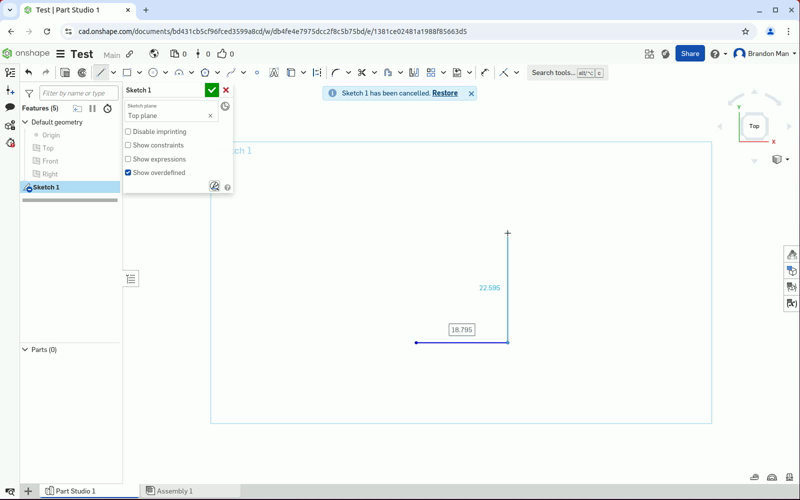
key_down(shift)
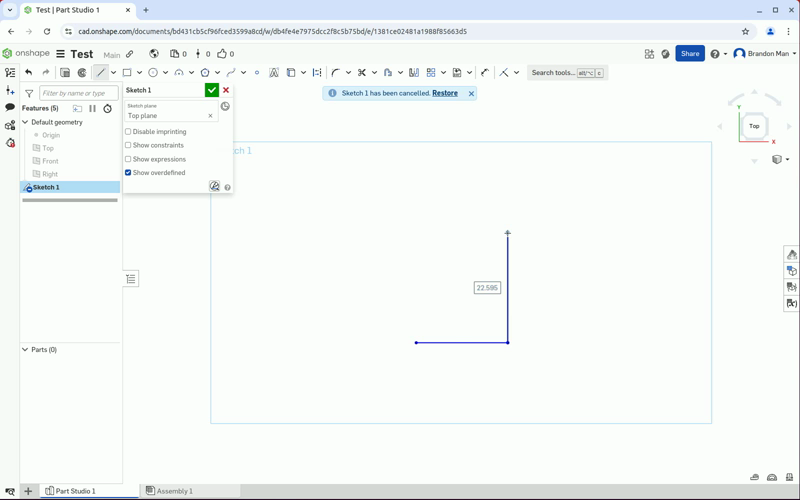
mouse_move(416, 232)
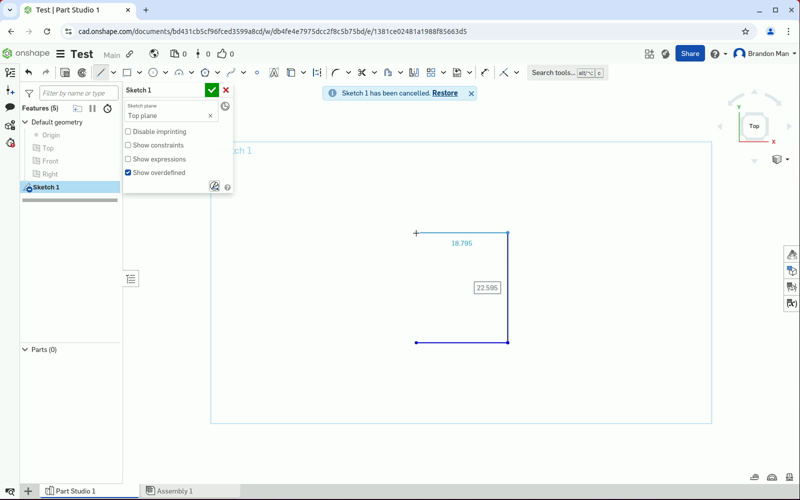
click(416, 232)
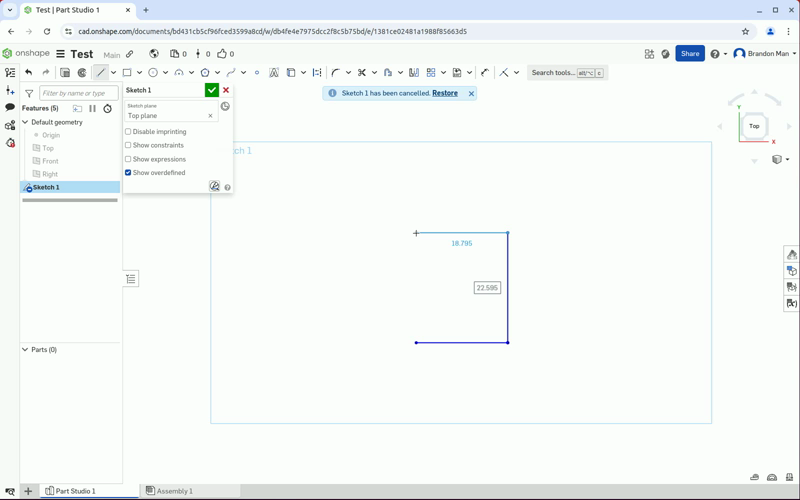
key_up(shift)
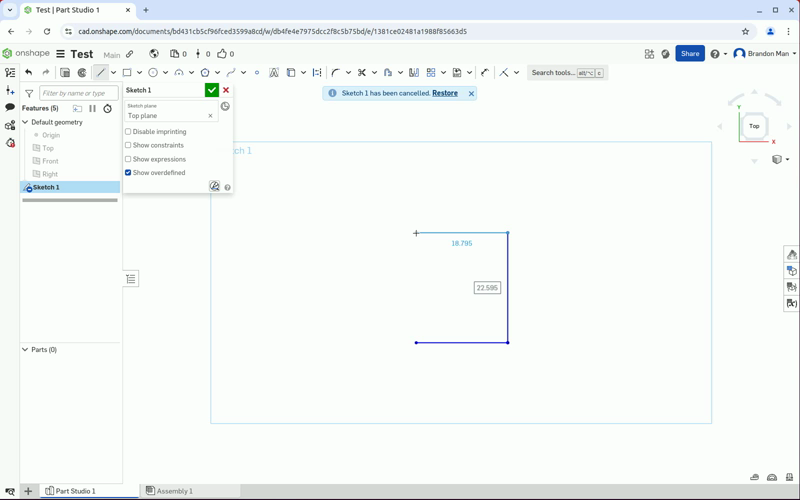
key_down(shift)
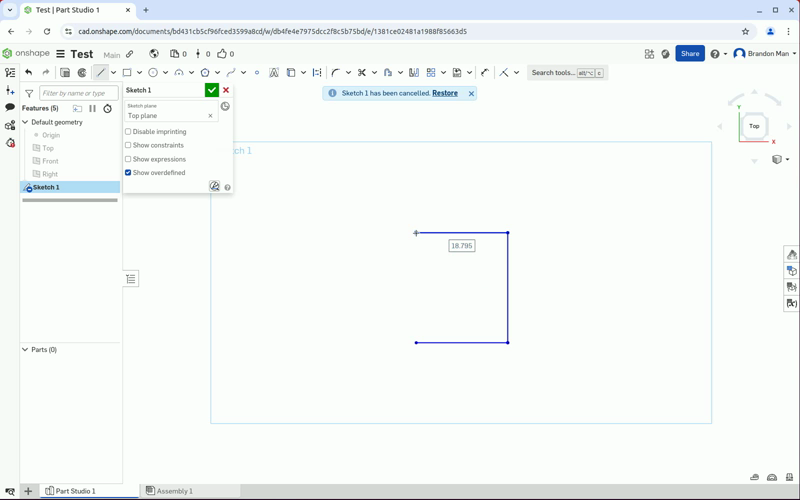
mouse_move(416, 342)
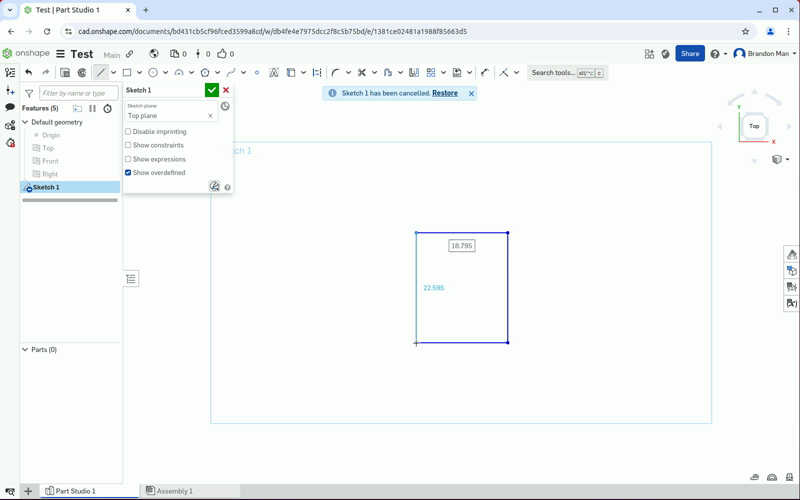
key_up(shift)
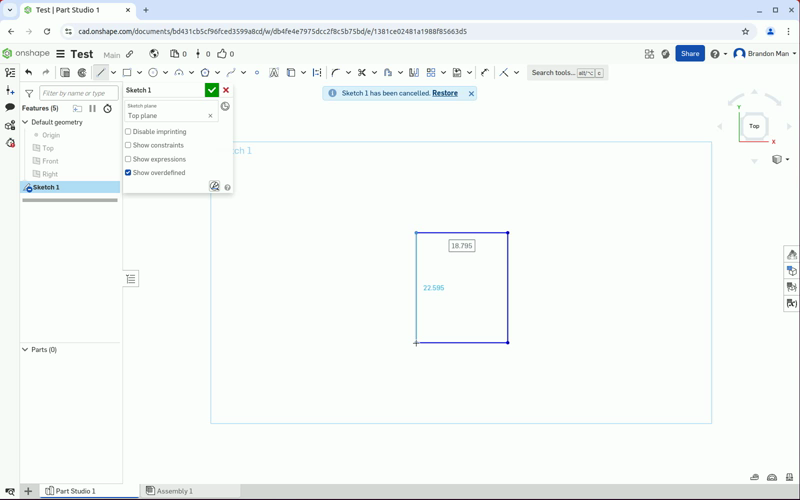
click(416, 342)
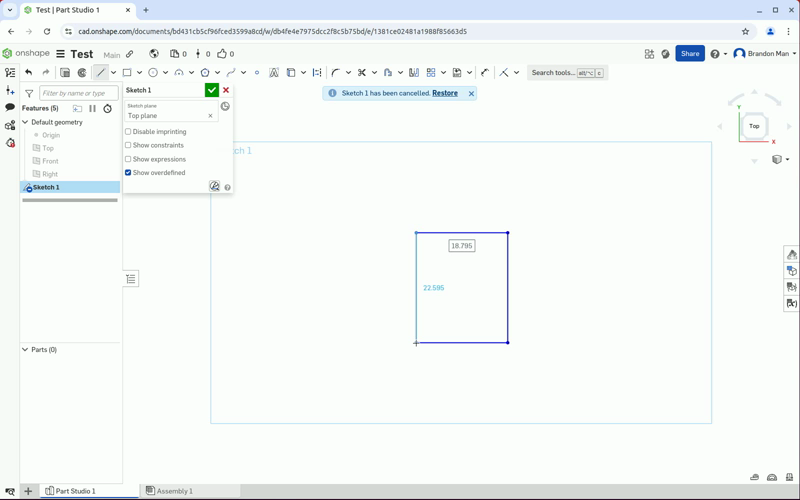
key(esc)
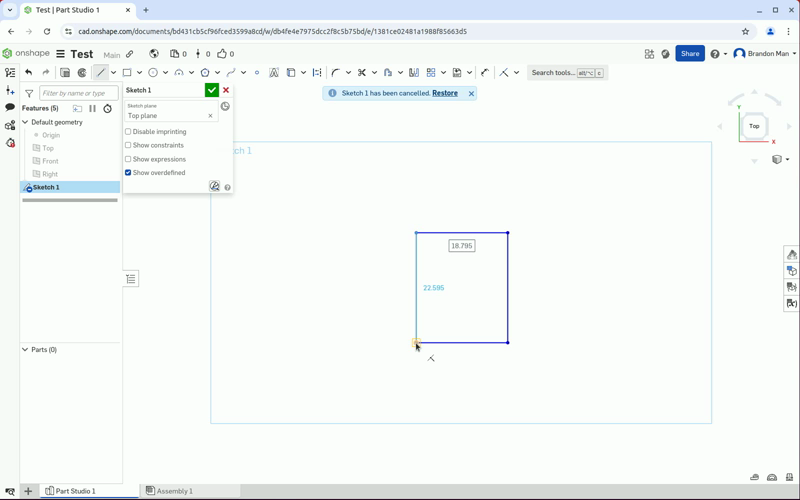
mouse_move(442, 260)
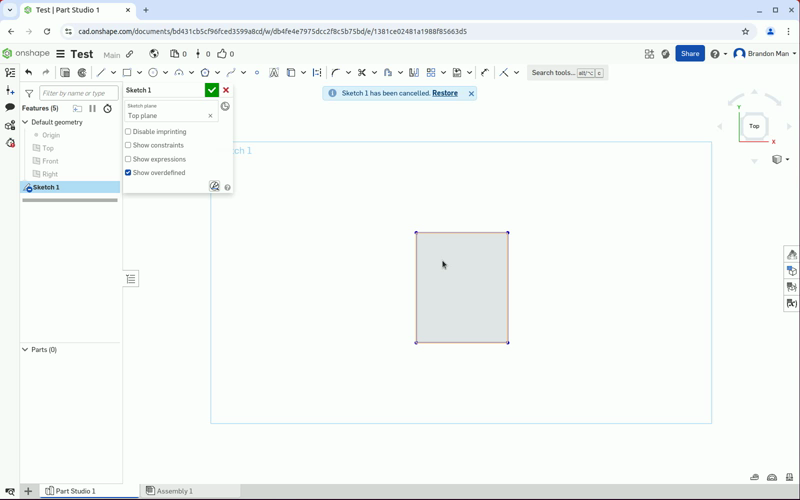
click(442, 260)
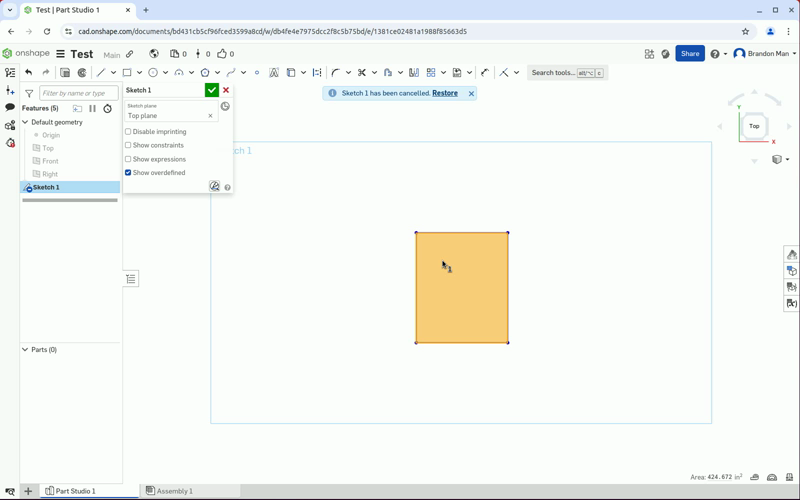
mouse_move(73, 352)
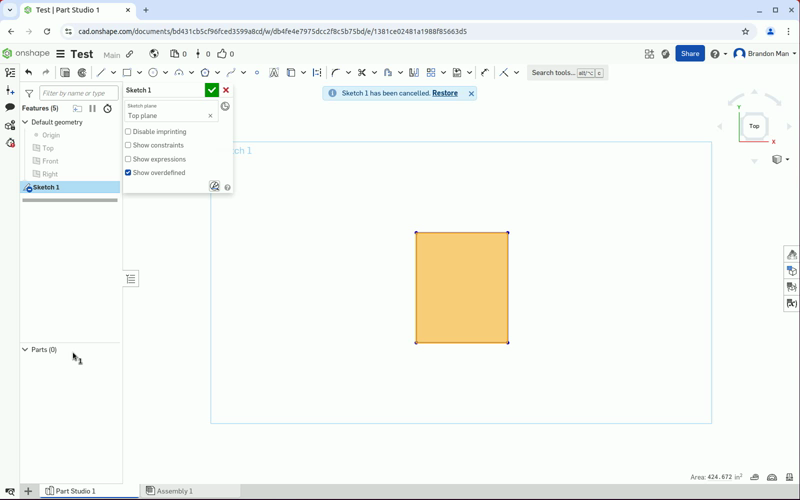
key(shift+y)
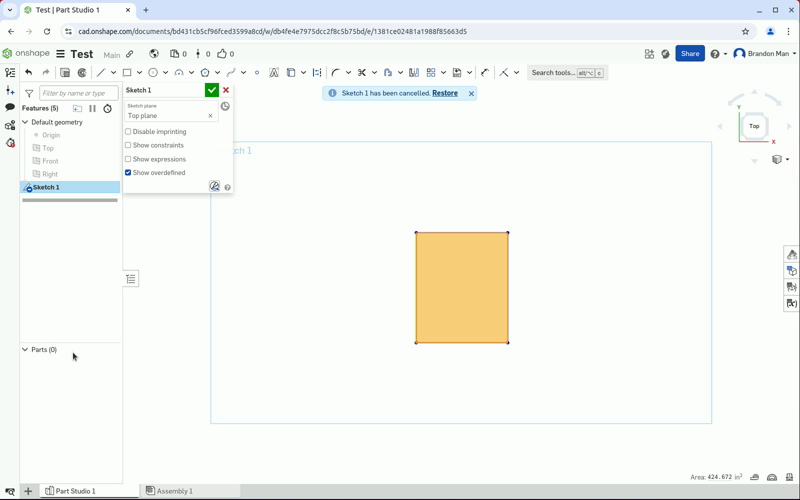
key(shift+e)
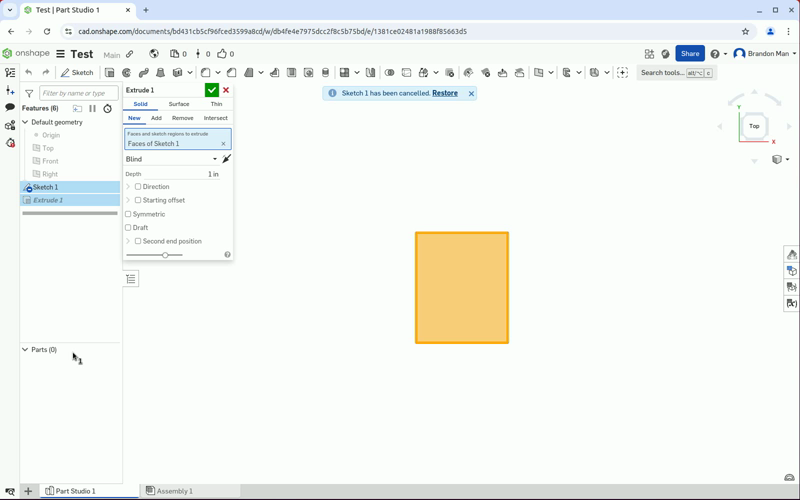
mouse_move(143, 106)
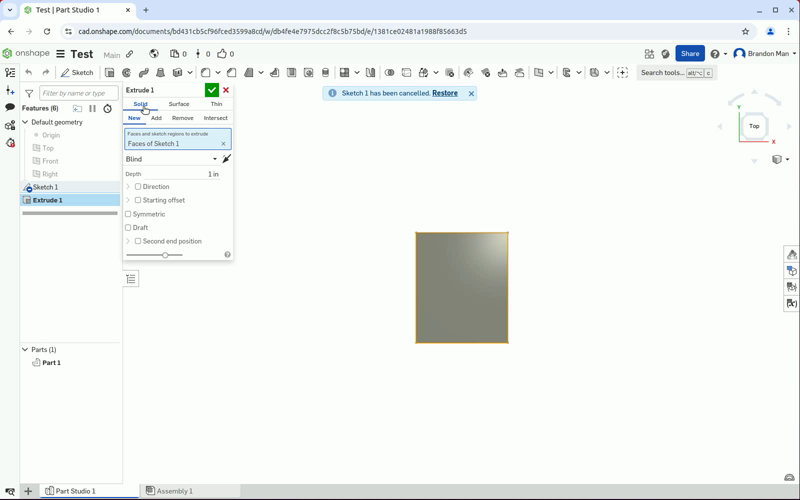
click(143, 106)
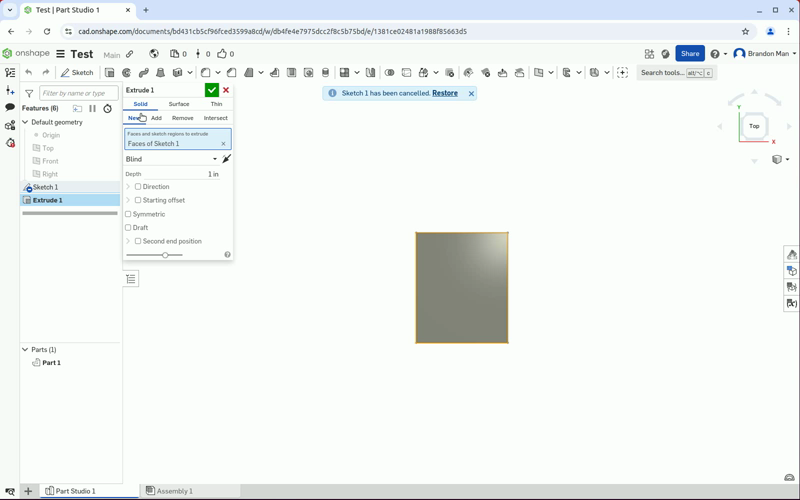
mouse_move(137, 120)
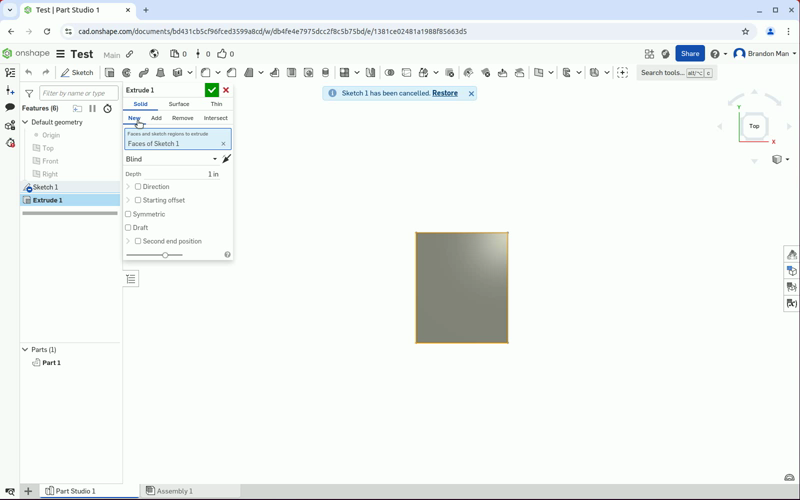
click(137, 120)
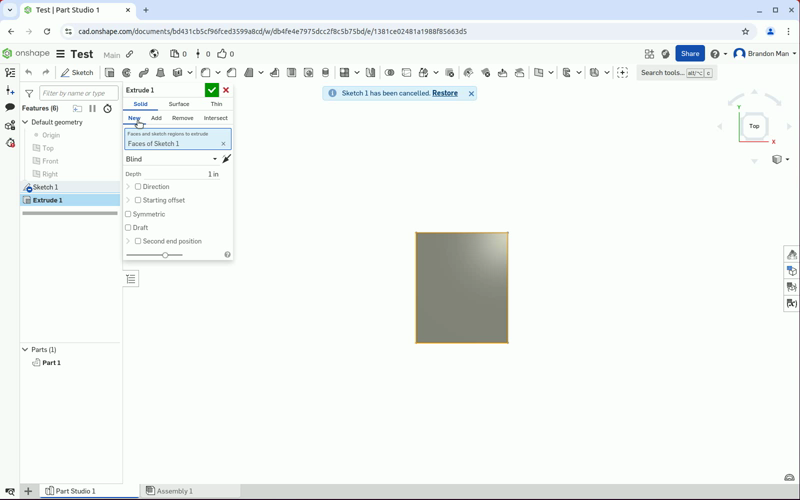
key(tab, 4)
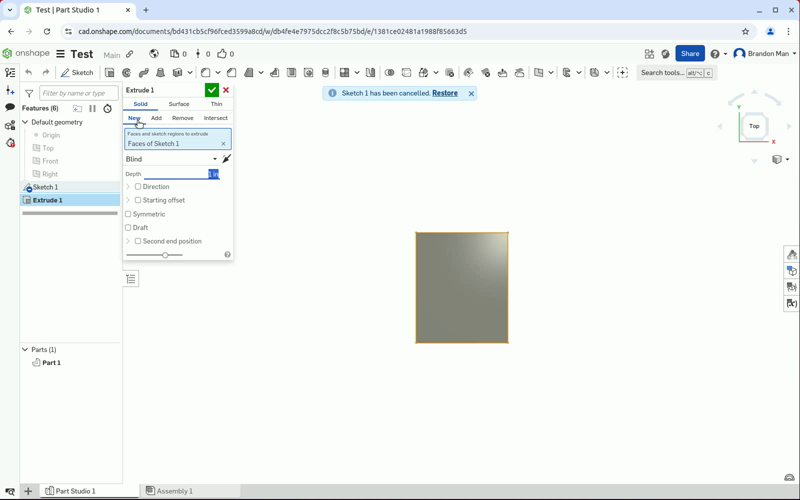
text(23.108)
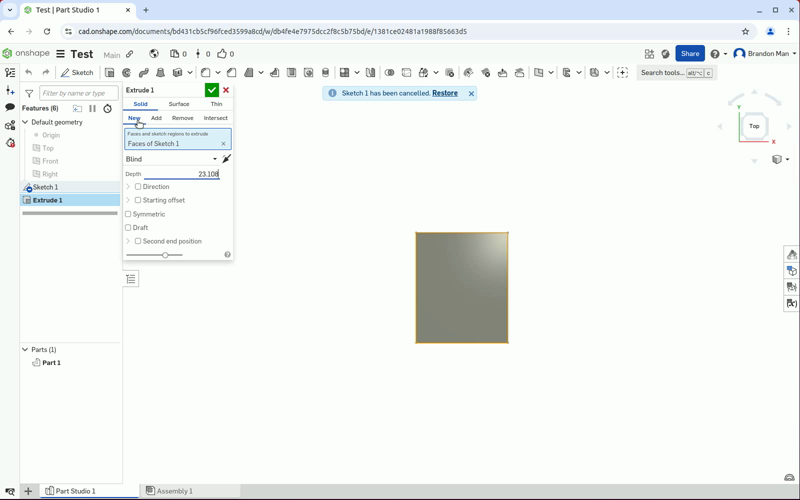
key(enter)
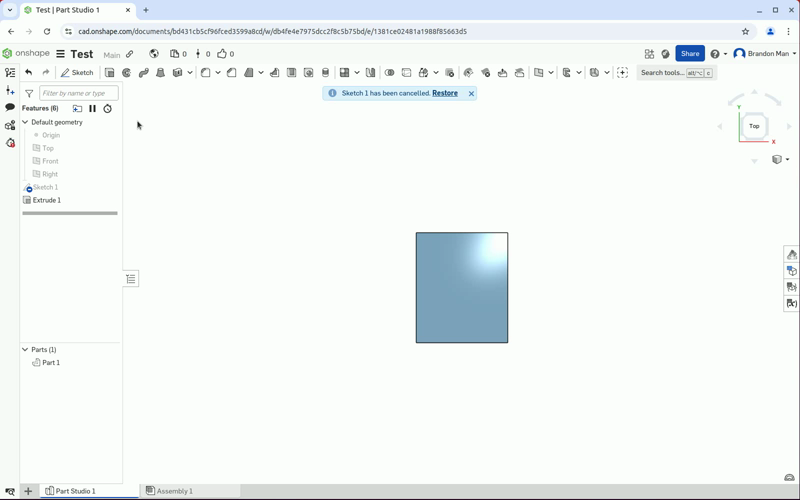
key(shift+h)
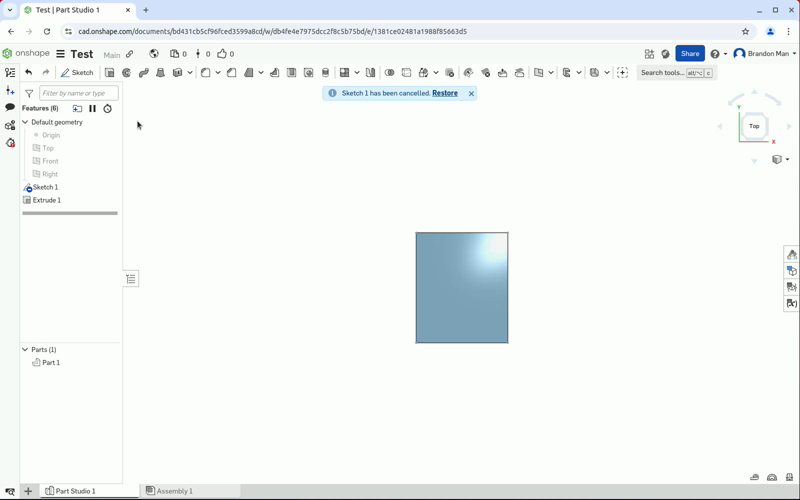
key(shift+h)
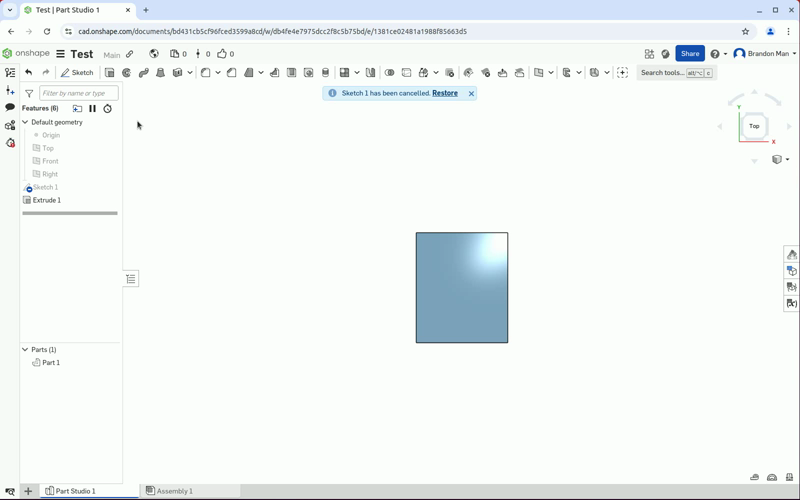
mouse_move(73, 189)
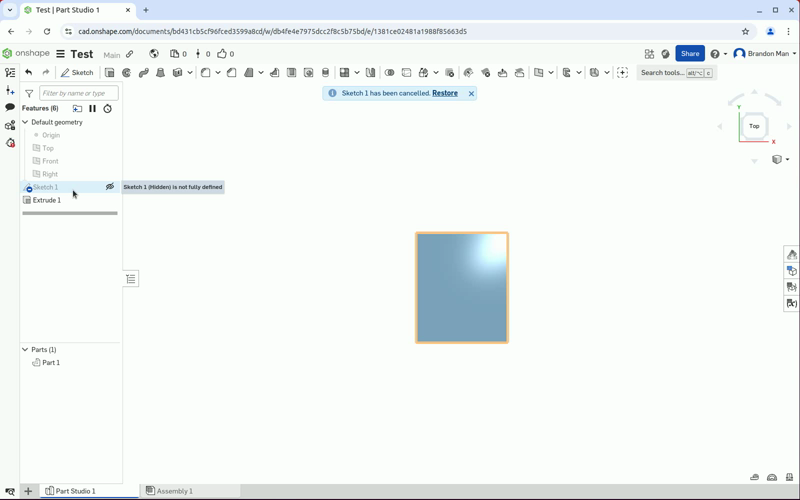
click(73, 189)
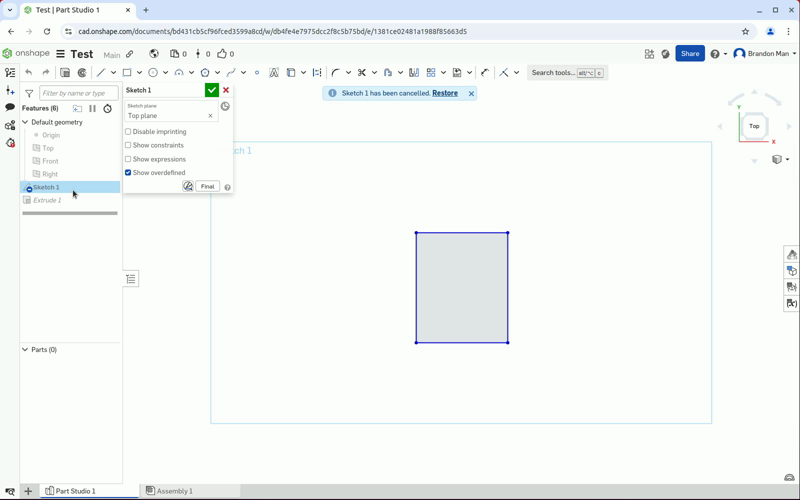
mouse_move(229, 92)
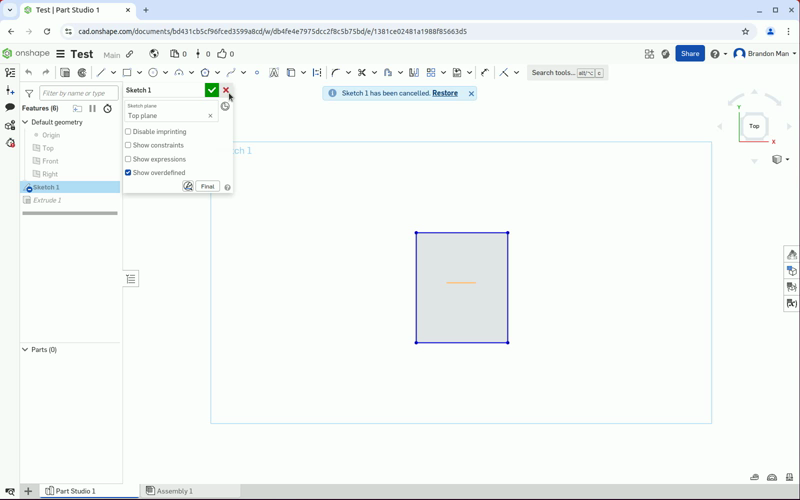
click(229, 92)
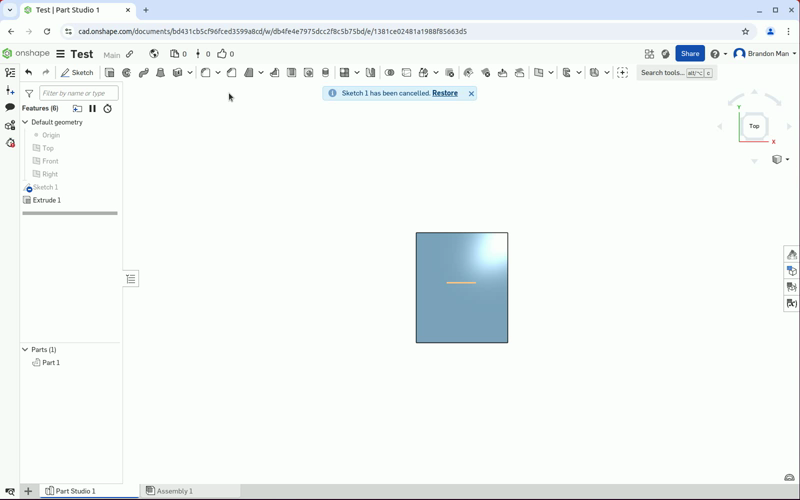
mouse_move(541, 75)
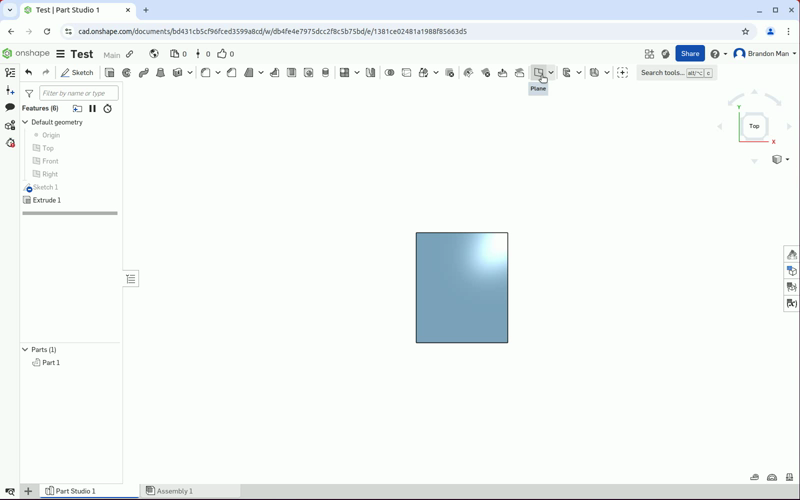
click(541, 75)
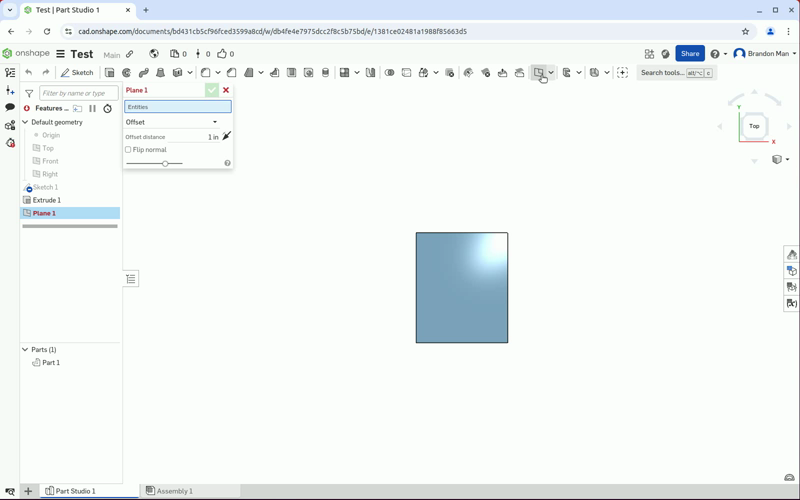
mouse_move(73, 150)
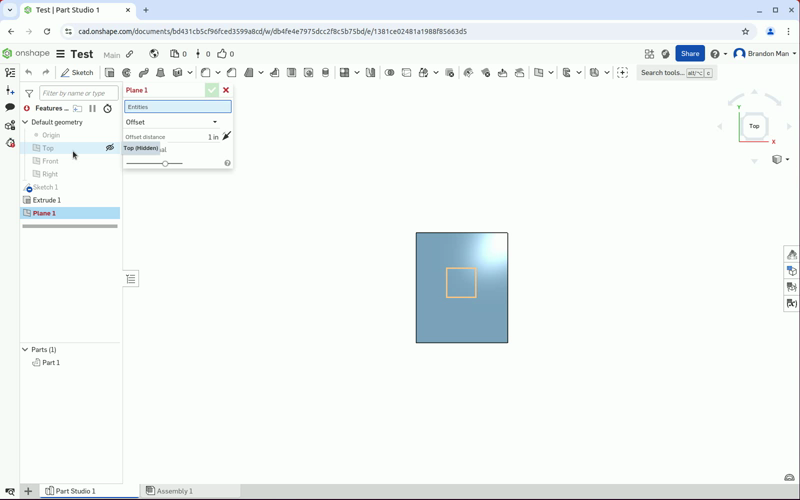
click(73, 150)
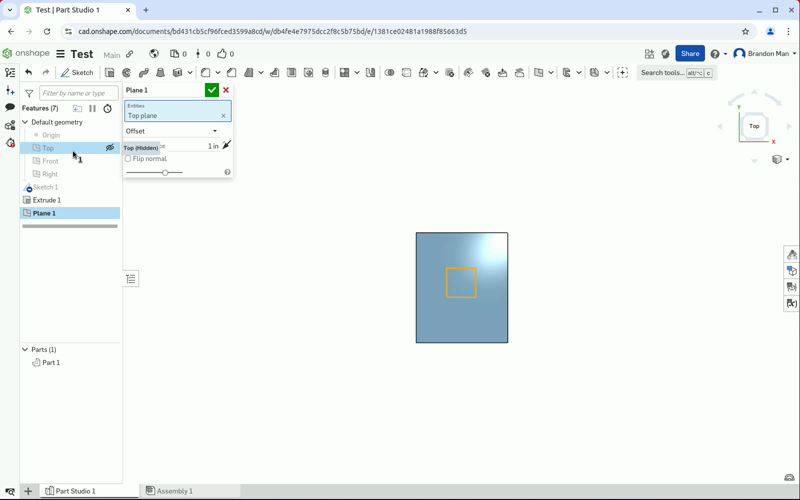
key(tab, 2)
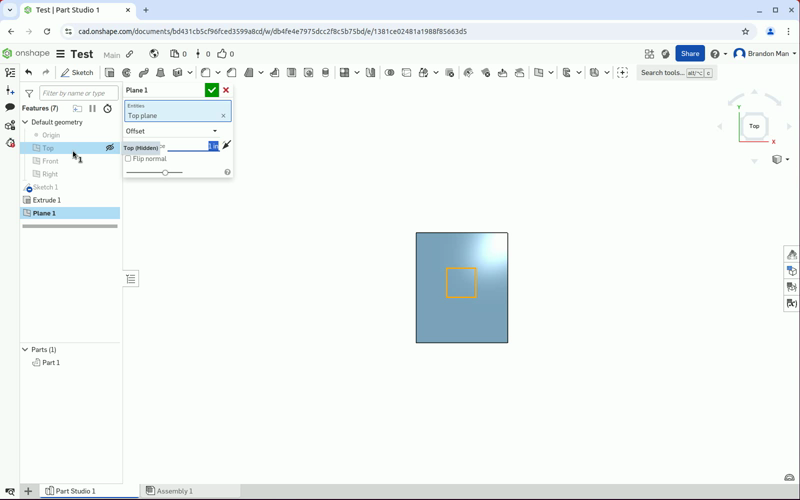
text(23.108)
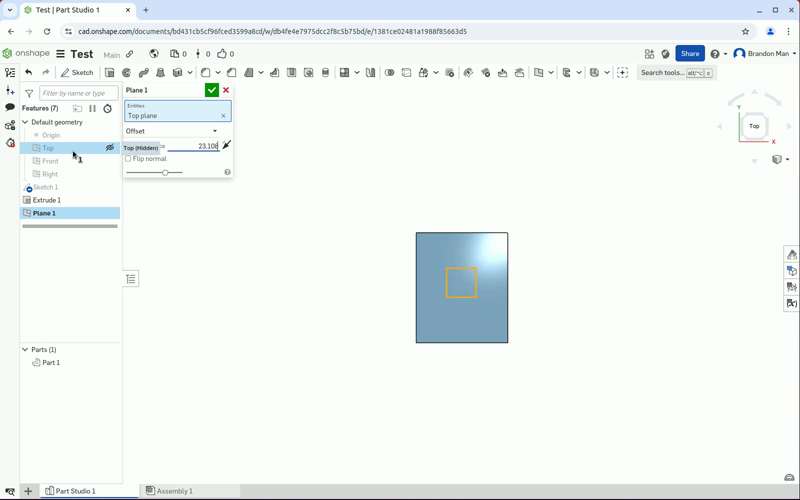
key(enter, 2)
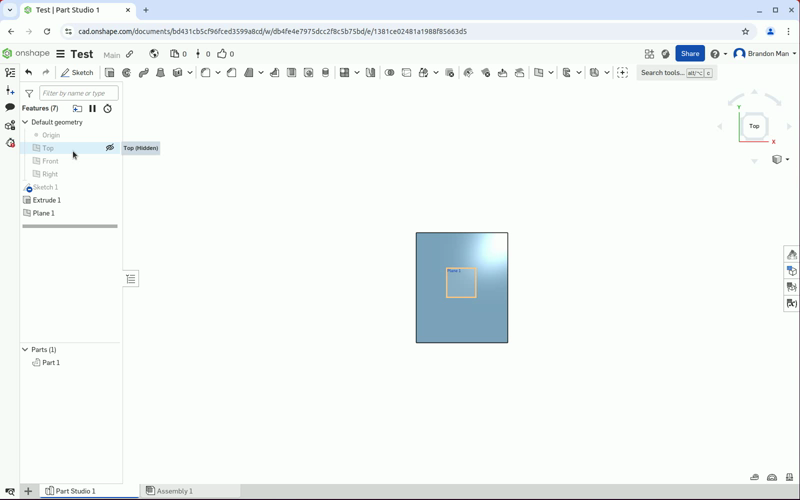
key(shift+s)
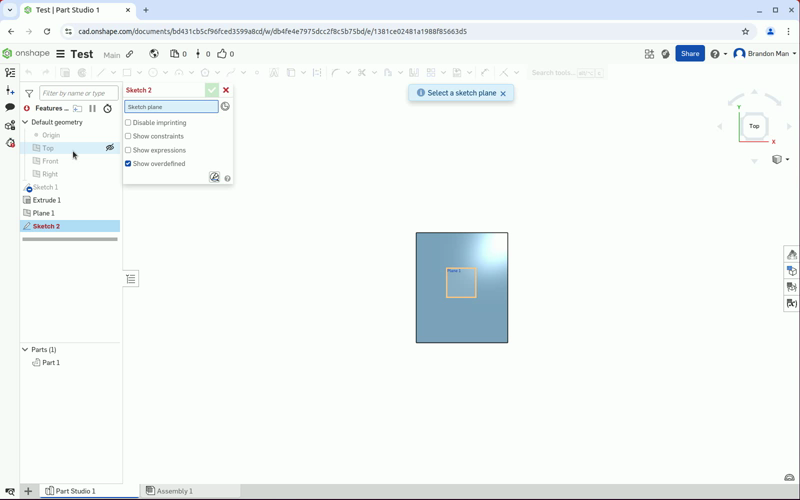
mouse_move(73, 215)
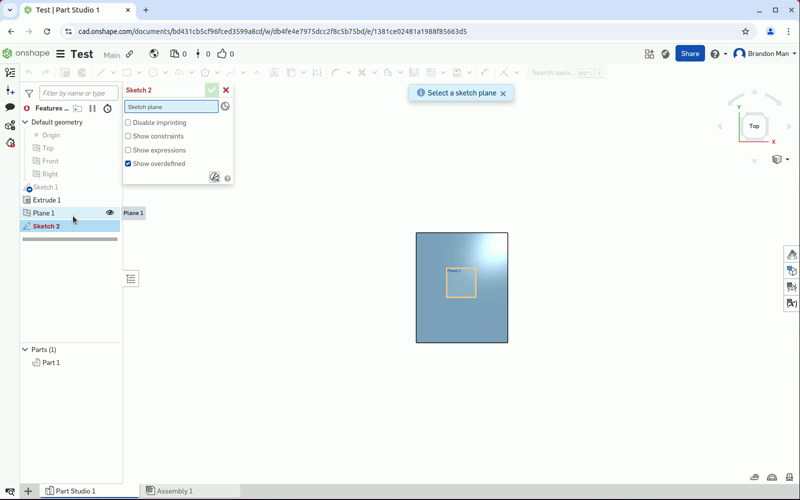
click(73, 215)
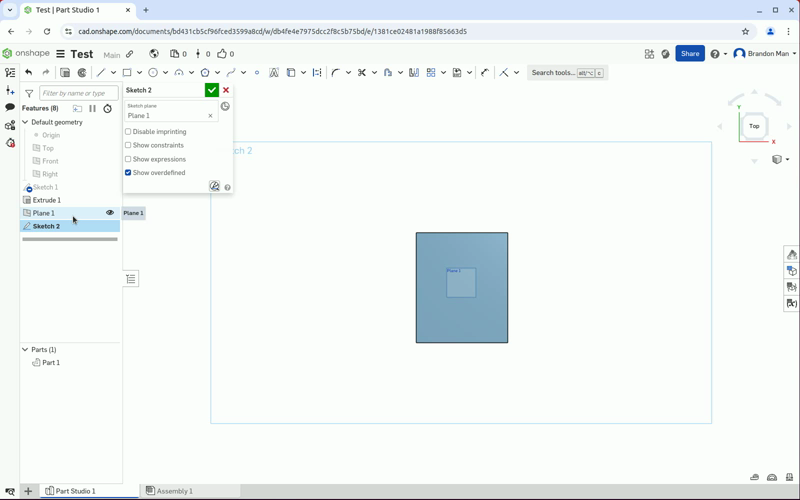
mouse_move(73, 352)
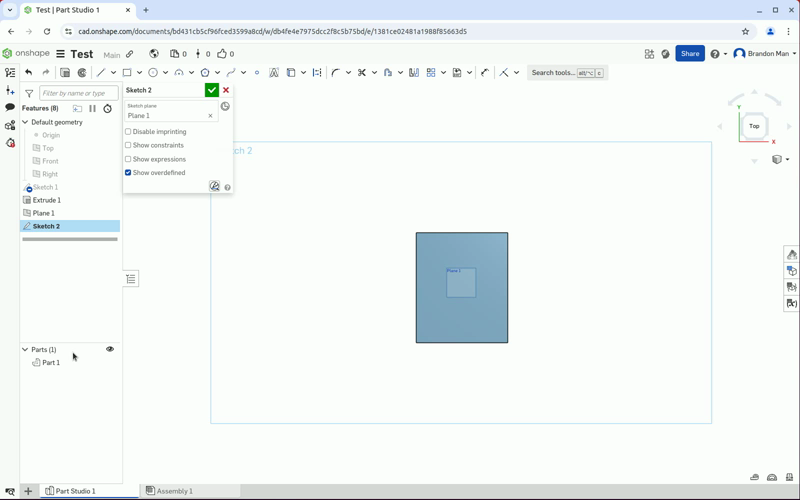
key(y)
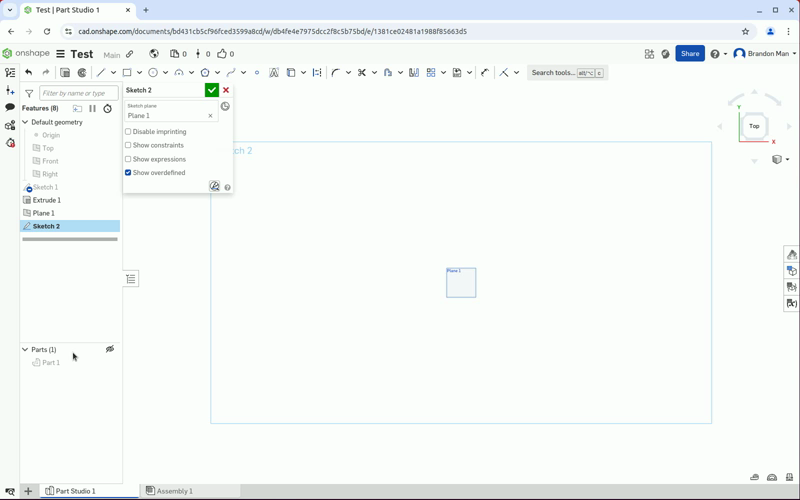
key(c)
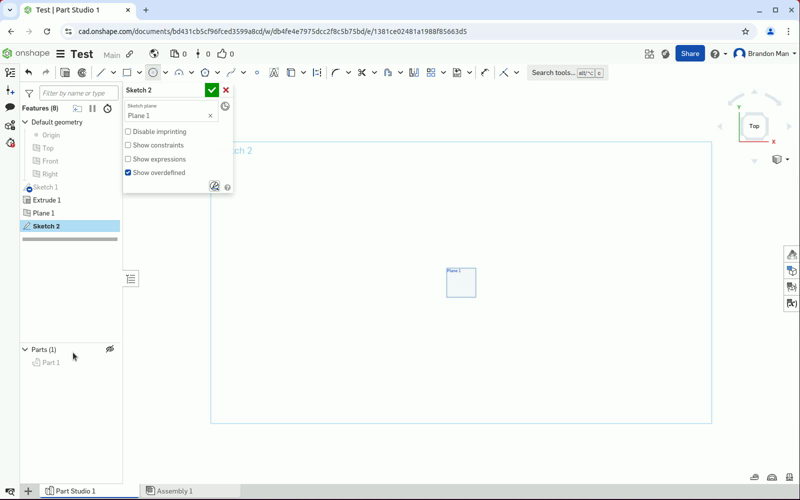
key_down(shift)
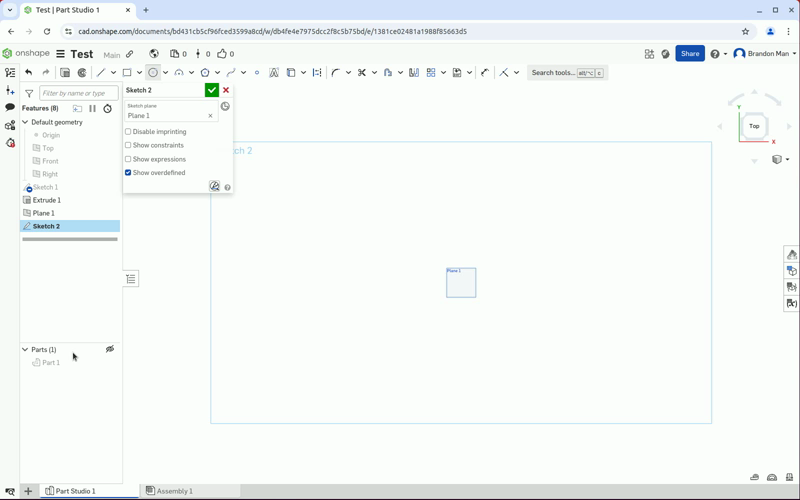
mouse_move(461, 282)
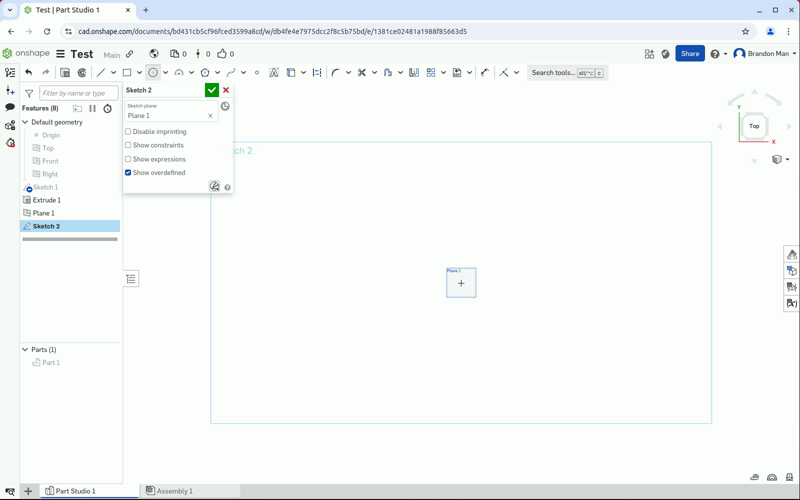
click(461, 282)
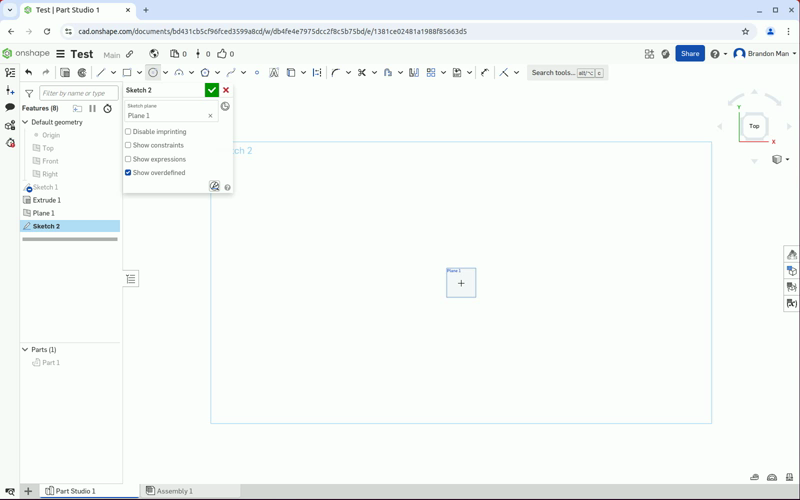
key_up(shift)
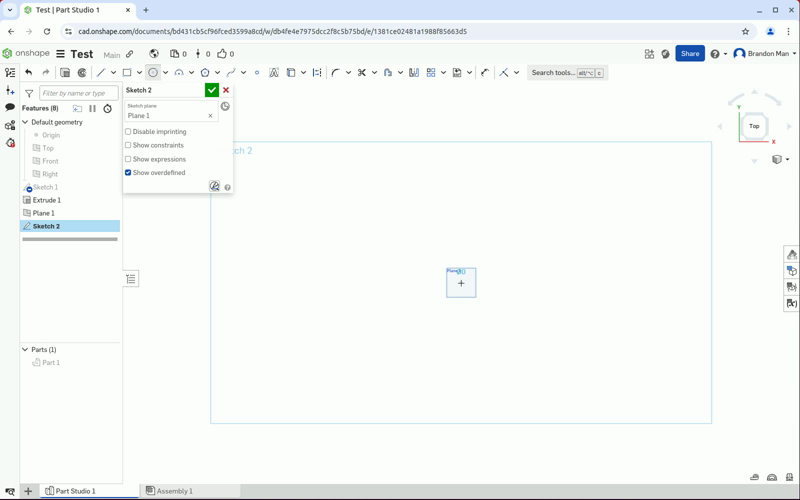
mouse_move(495, 282)
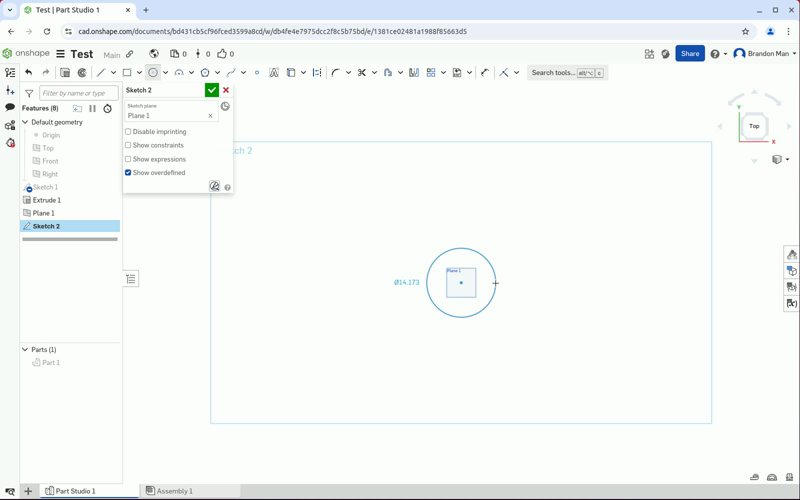
click(495, 282)
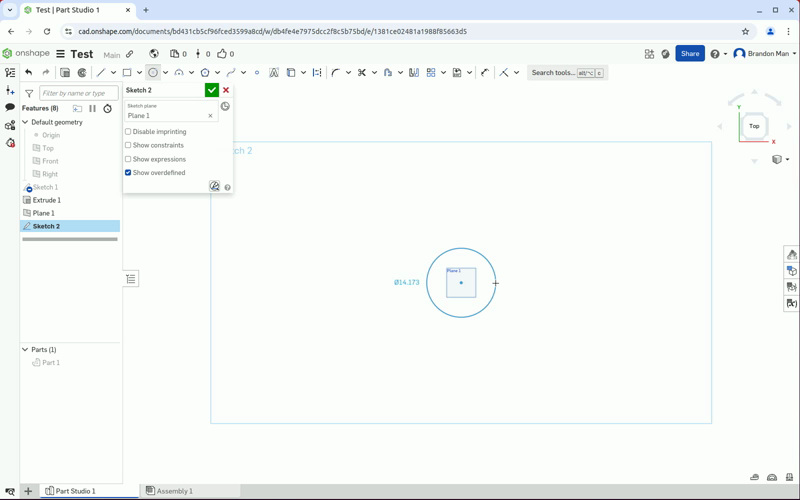
key(esc)
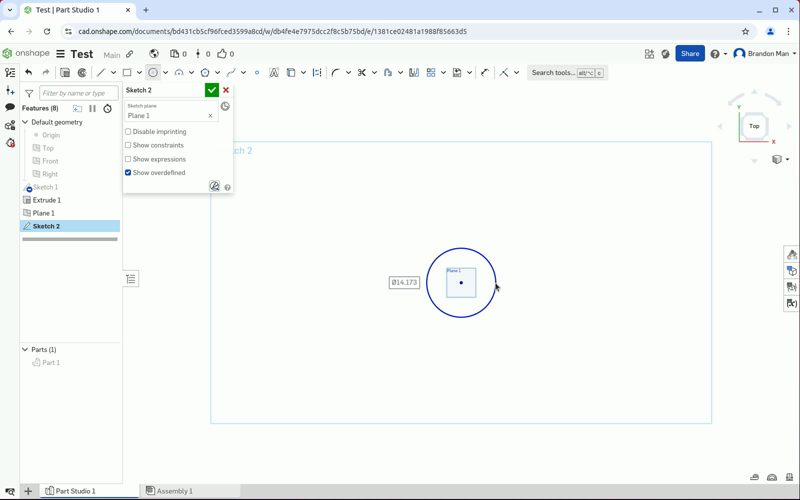
mouse_move(449, 283)
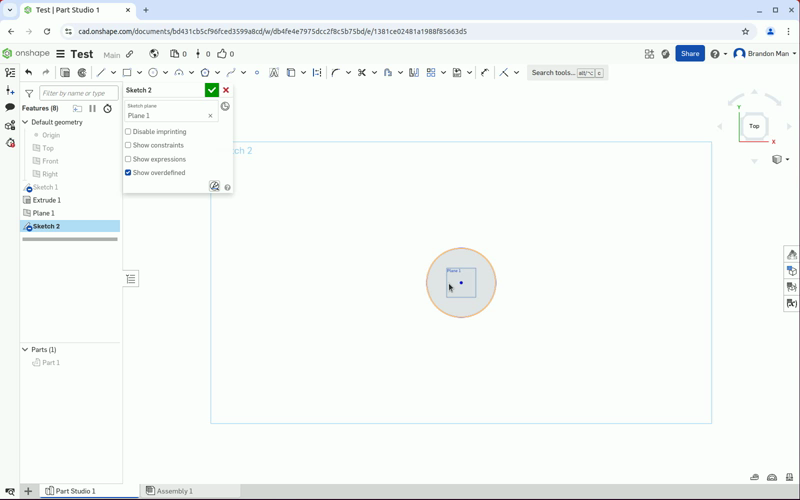
click(449, 283)
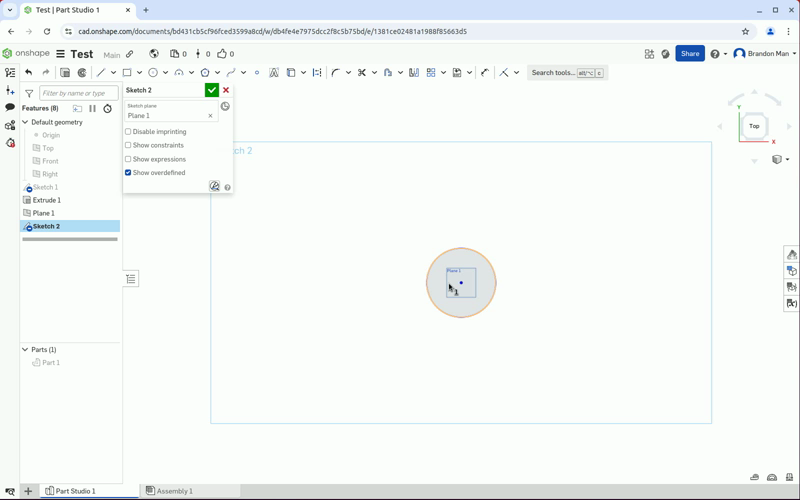
mouse_move(73, 352)
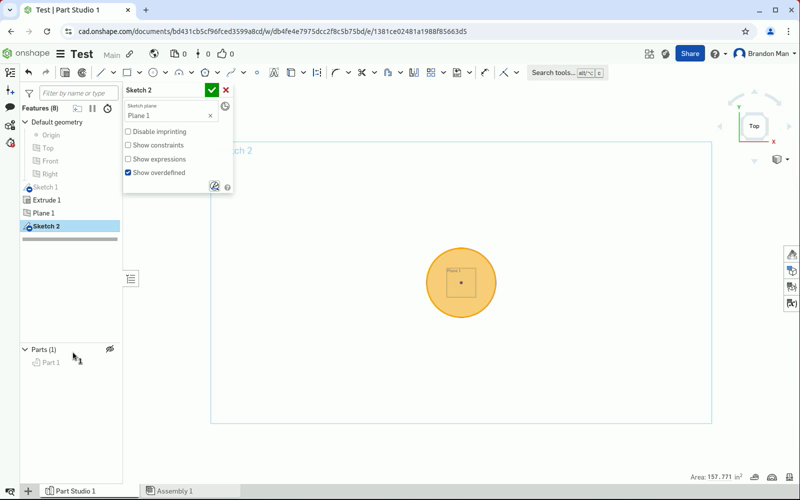
key(shift+y)
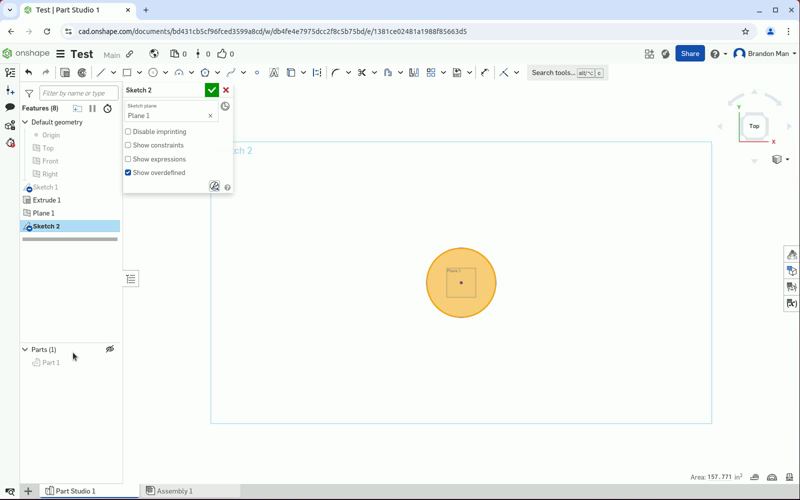
key(shift+e)
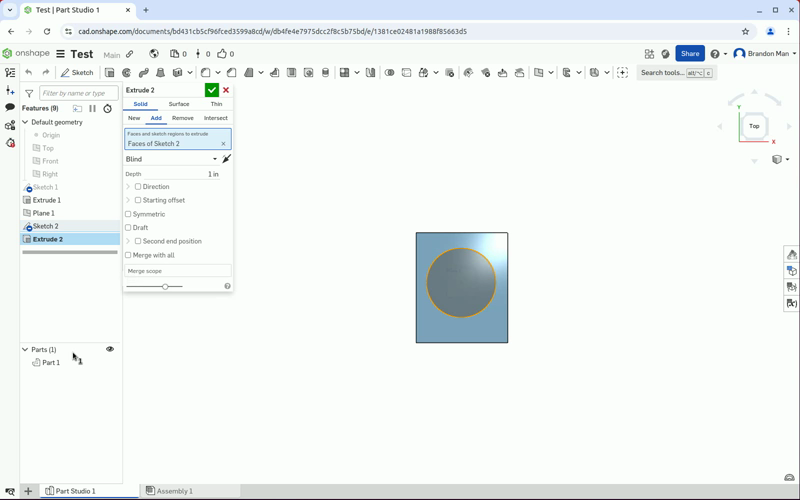
mouse_move(143, 106)
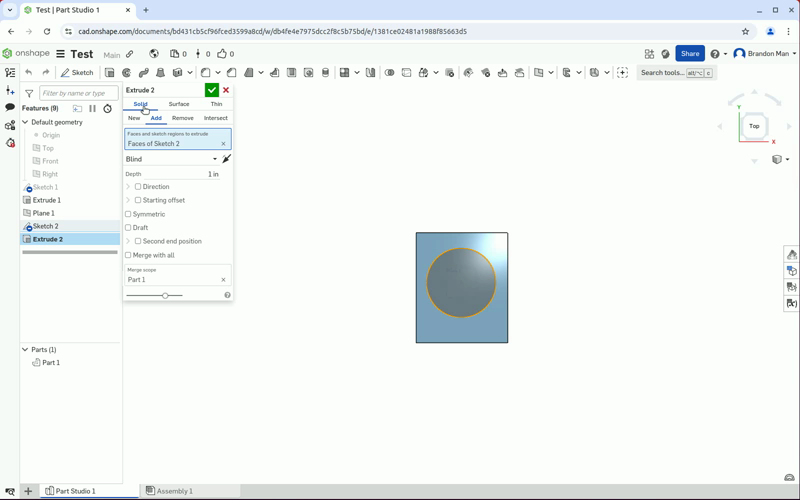
click(143, 106)
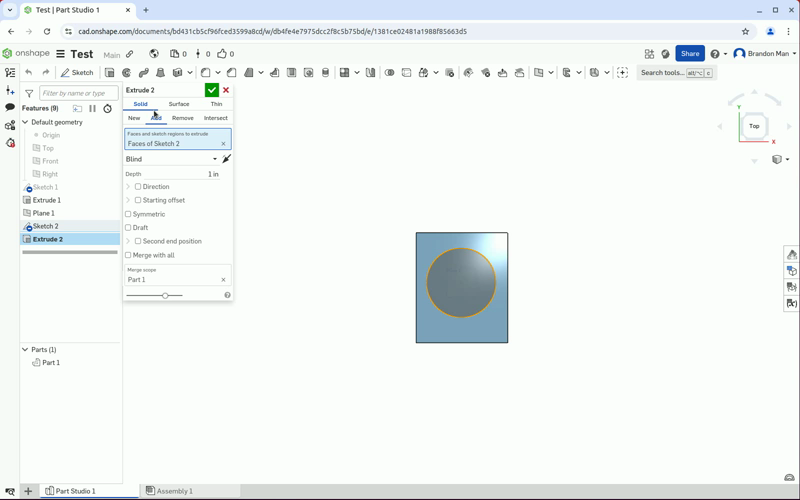
mouse_move(186, 120)
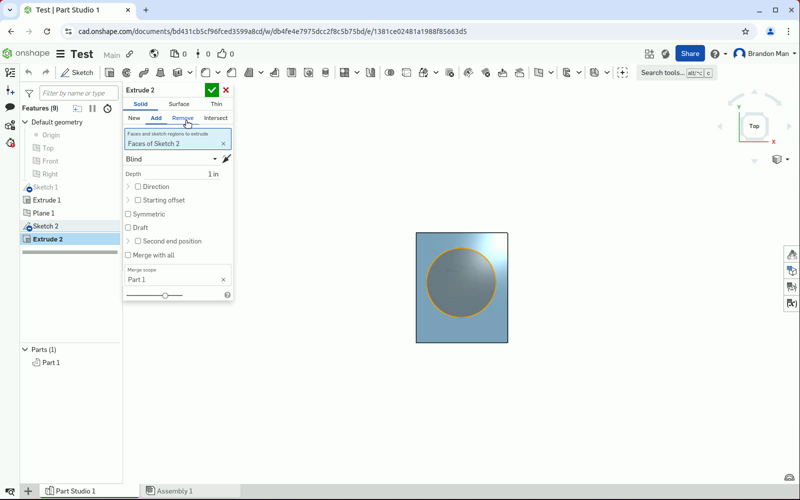
click(186, 120)
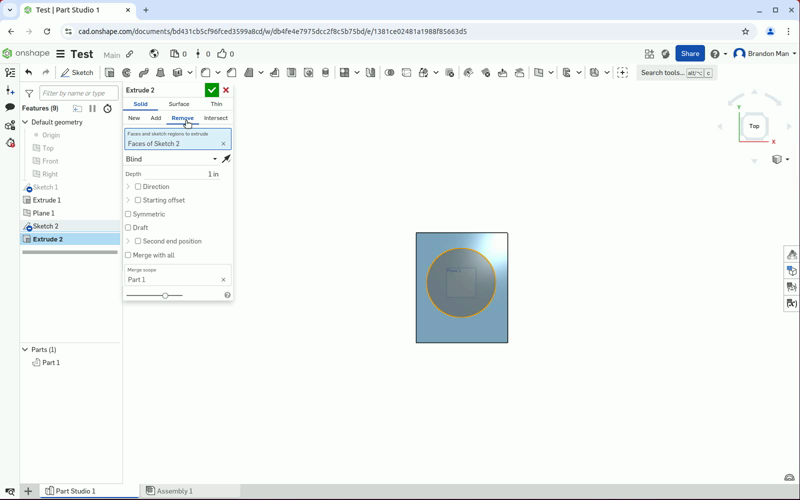
key(tab, 4)
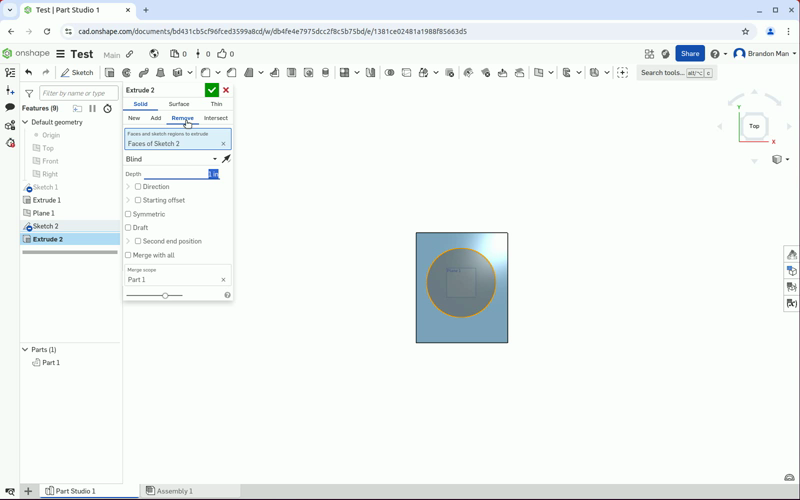
text(11.313)
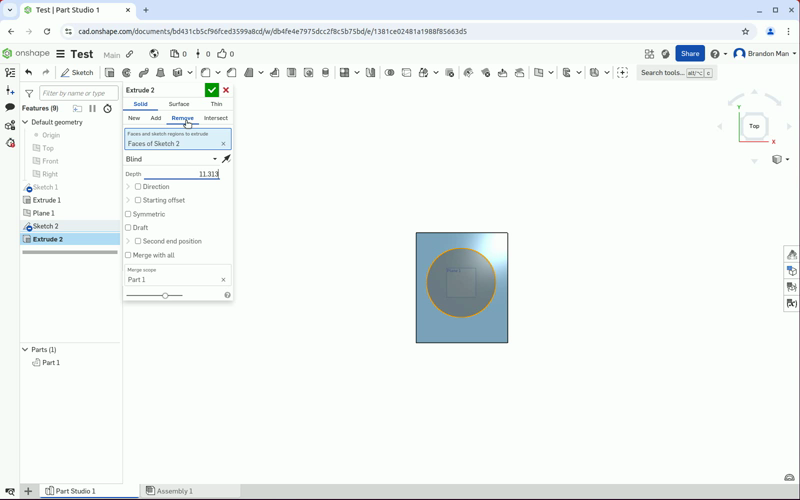
key(tab, 6)
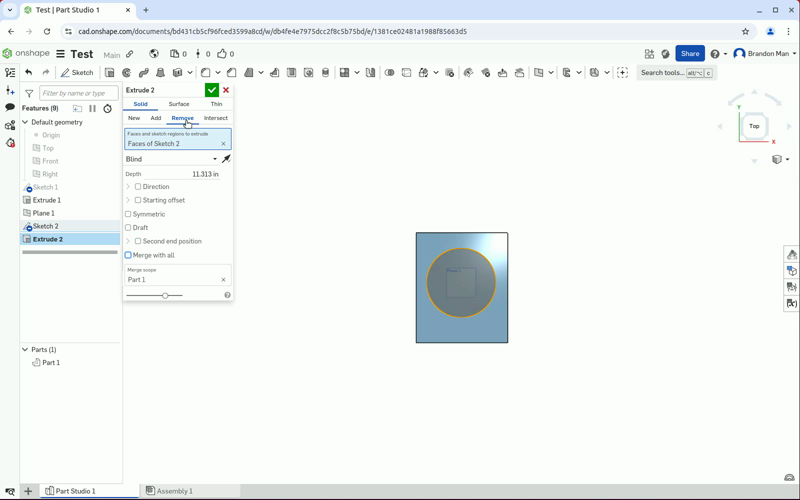
key(space)
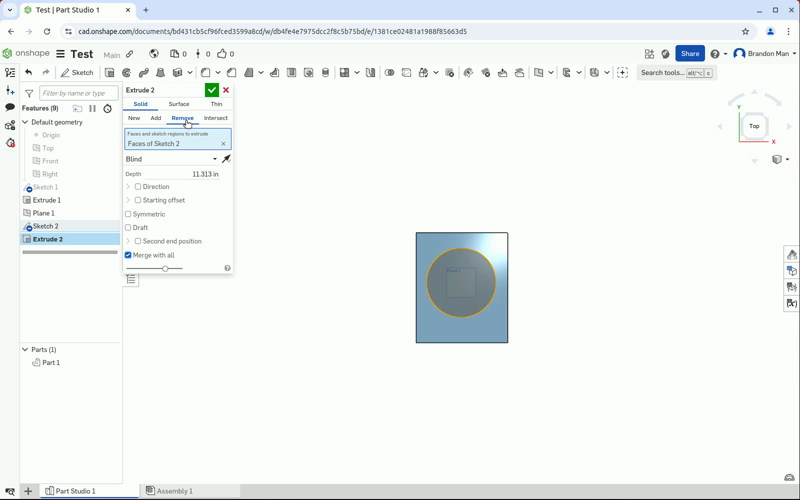
key(enter)
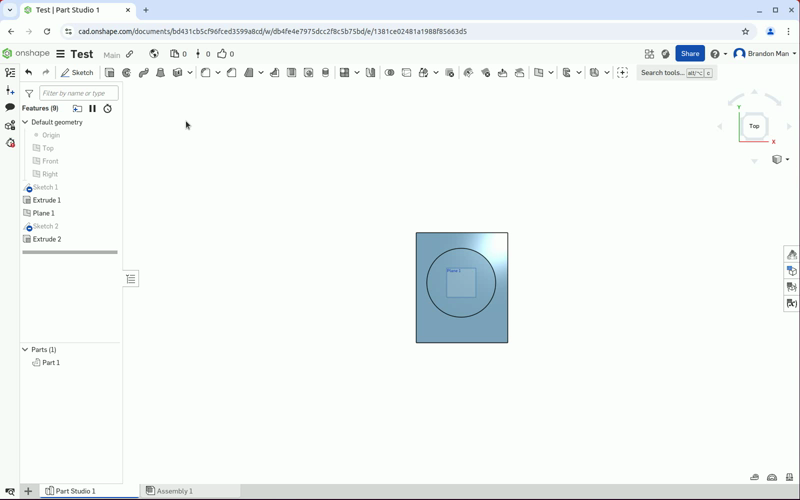
key(shift+h)
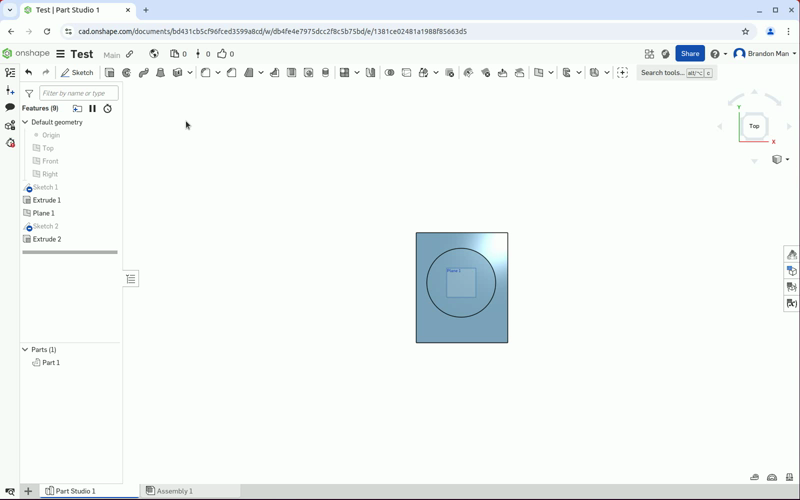
key(shift+h)
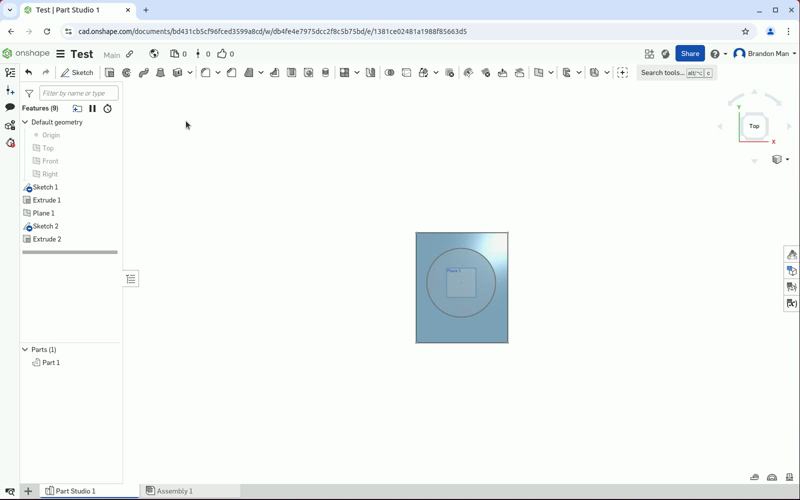
key(shift+7)
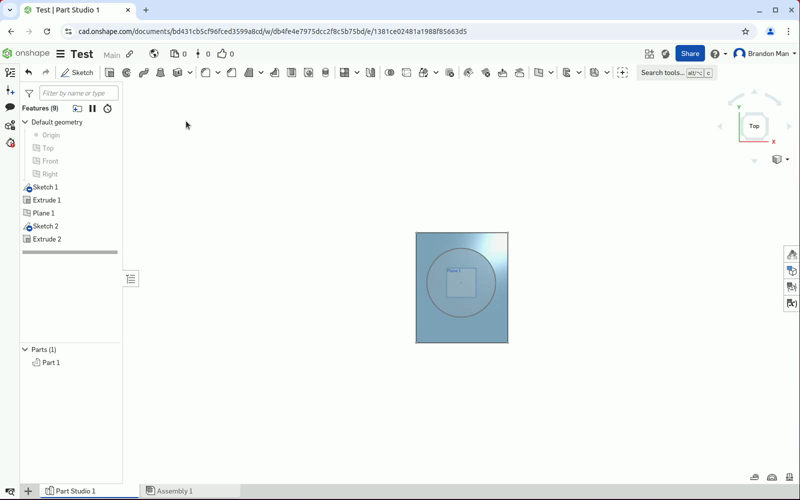
key(up, 3)
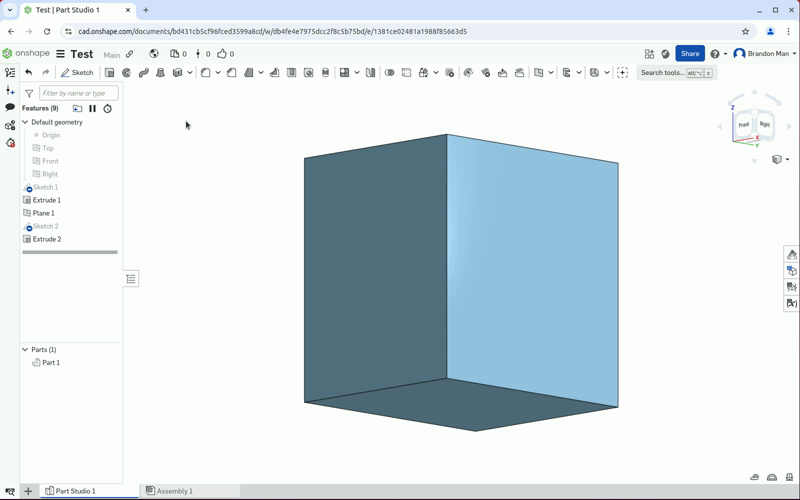
key(left, 3)
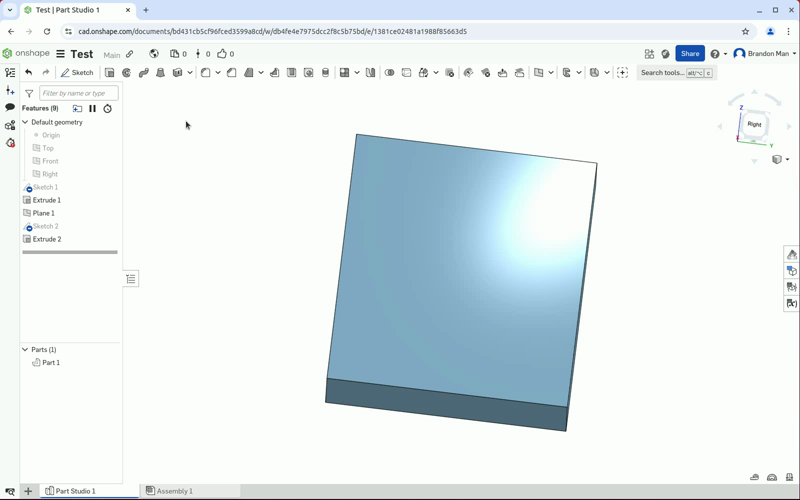
key(right, 3)
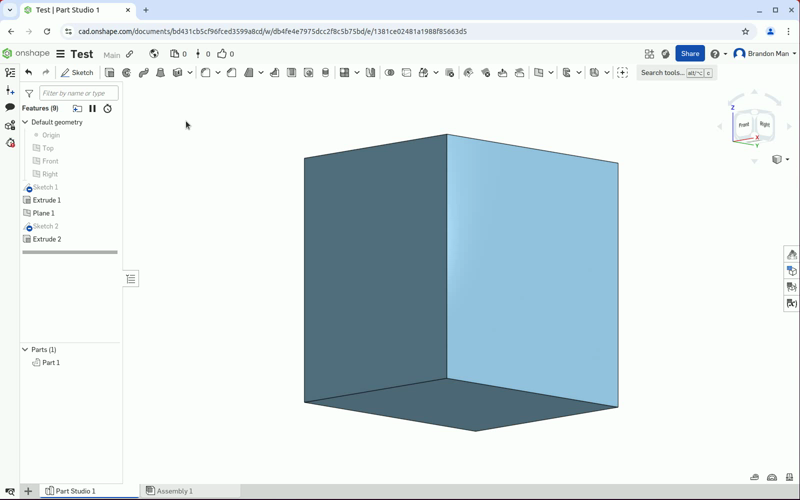
key(down, 3)
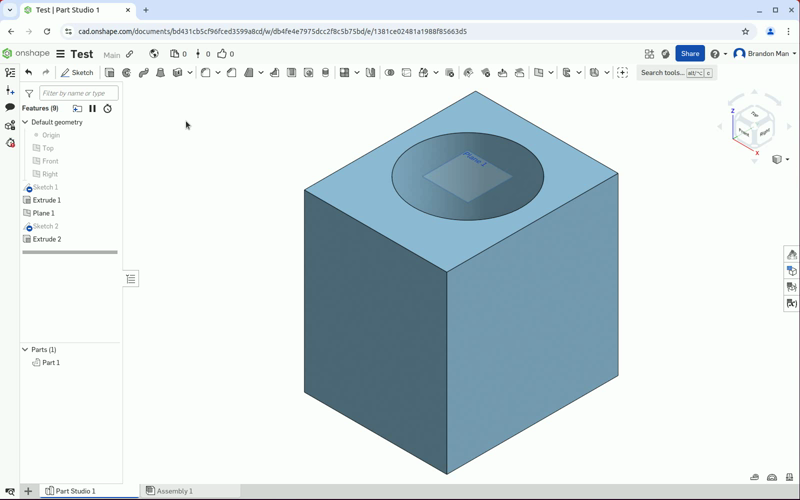
mouse_move(73, 189)
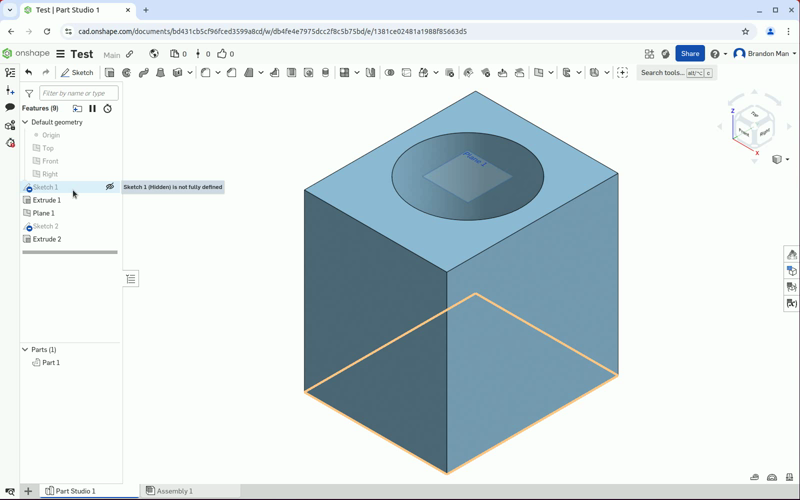
click(73, 189)